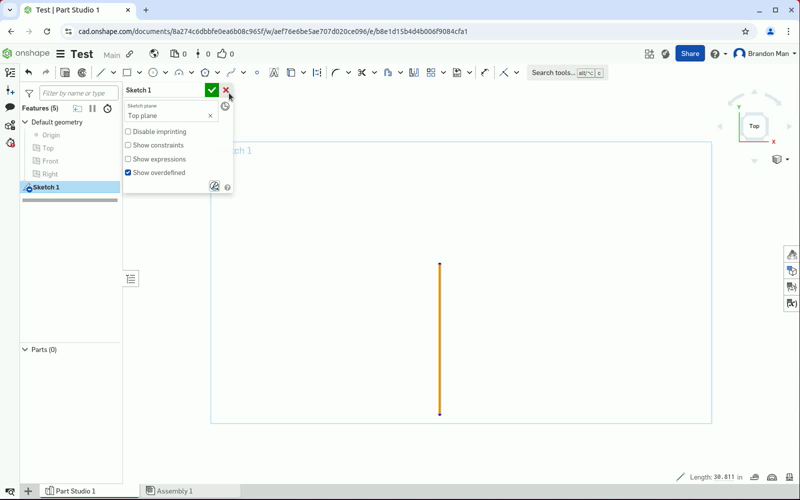
key(shift+h)
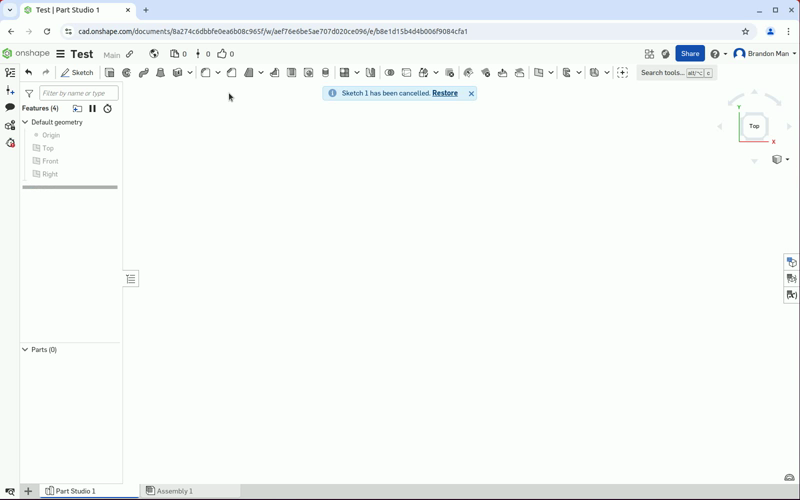
mouse_move(73, 352)
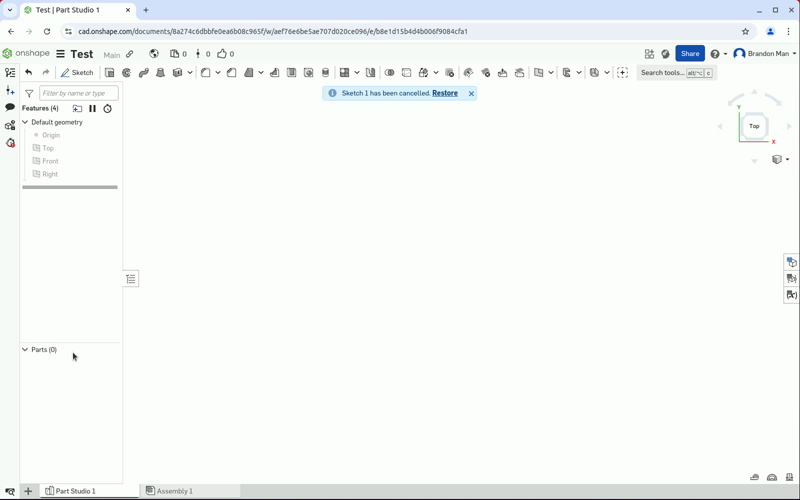
key(y)
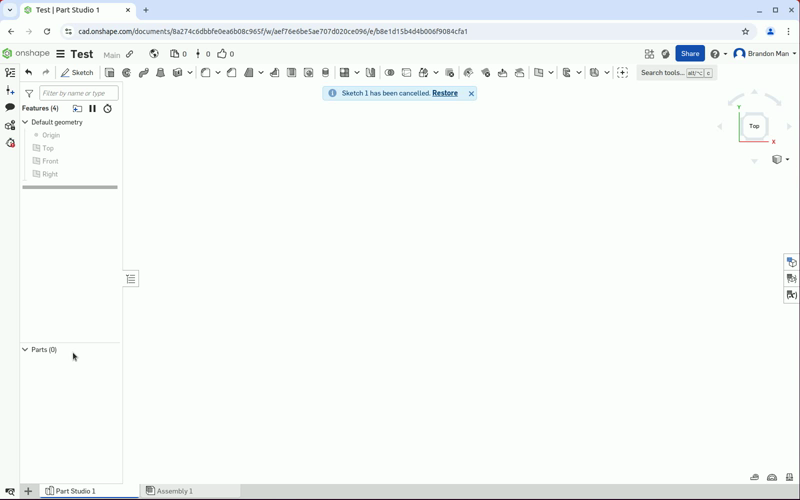
key(shift+p)
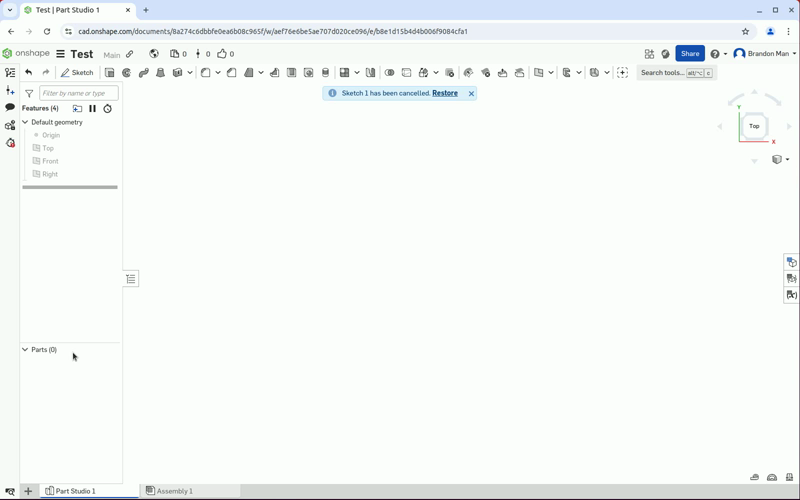
key(space)
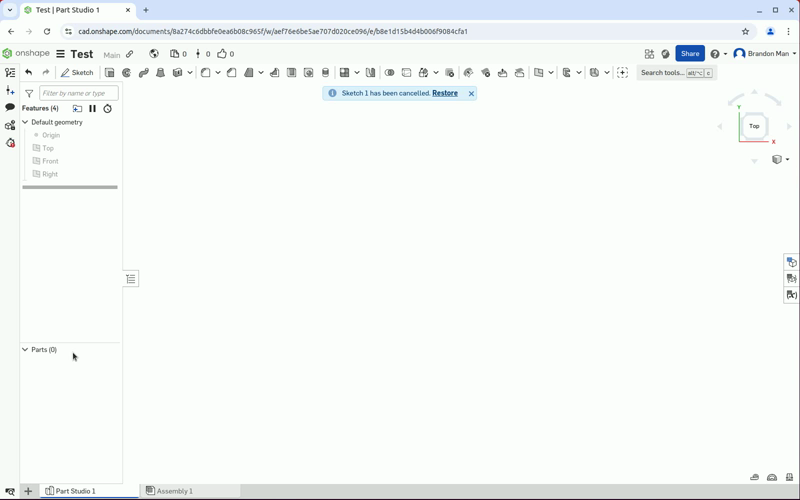
key_down(shift)
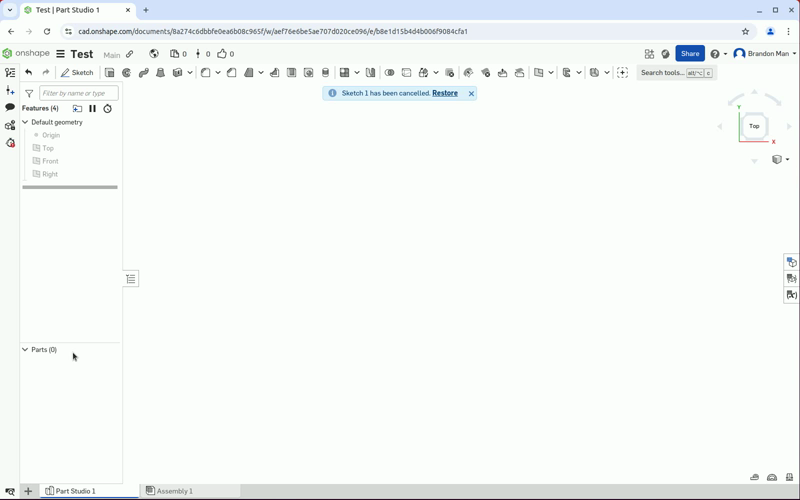
key(up)
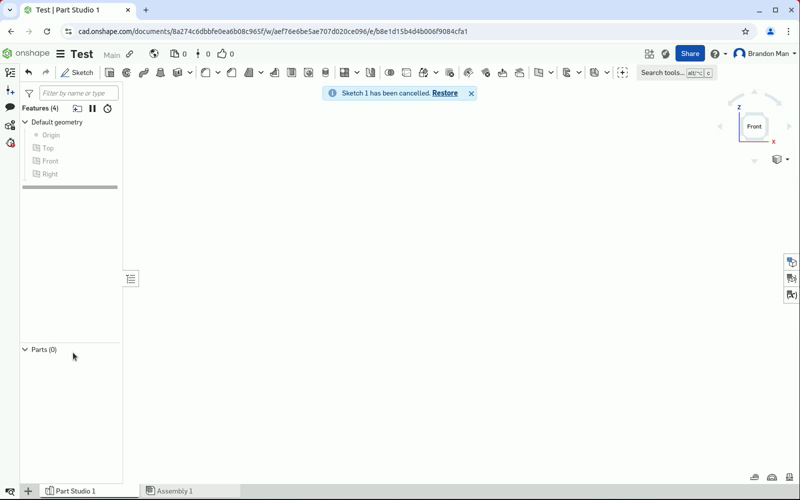
key_up(shift)
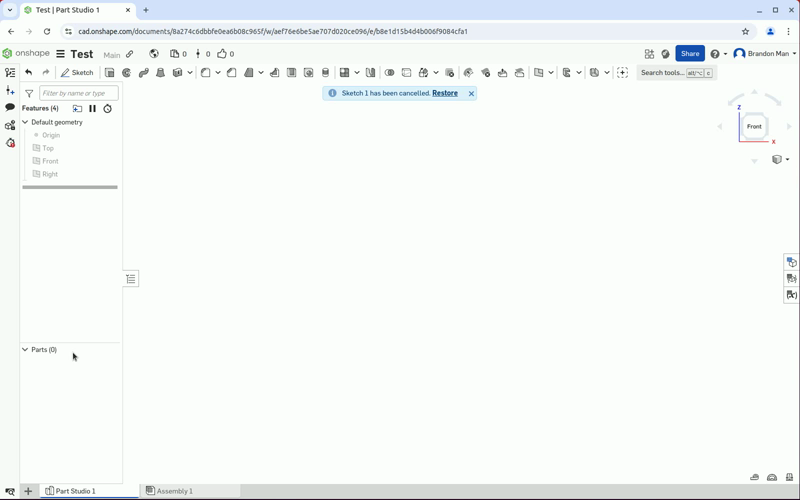
mouse_move(73, 352)
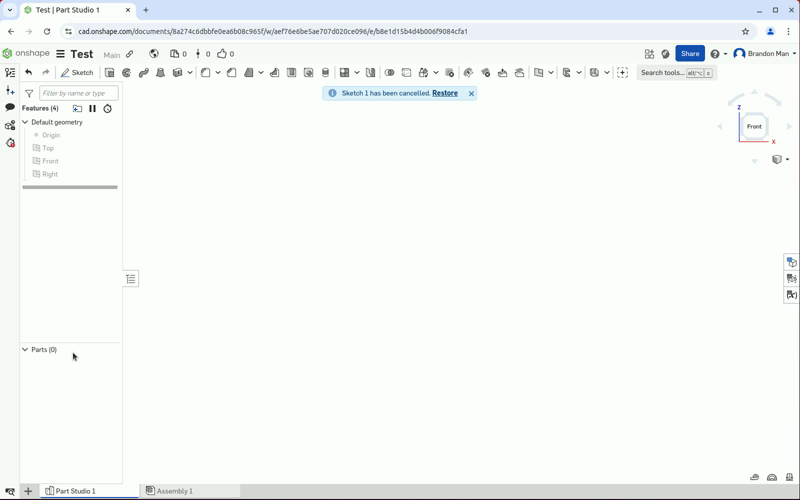
key(shift+y)
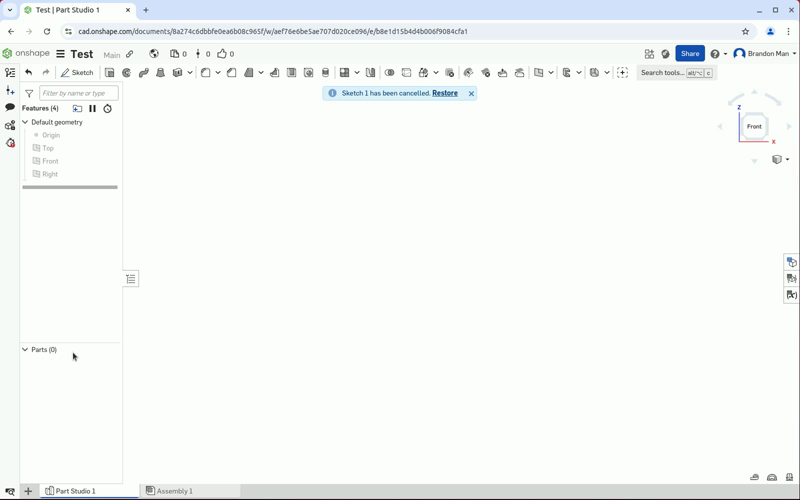
key(shift+s)
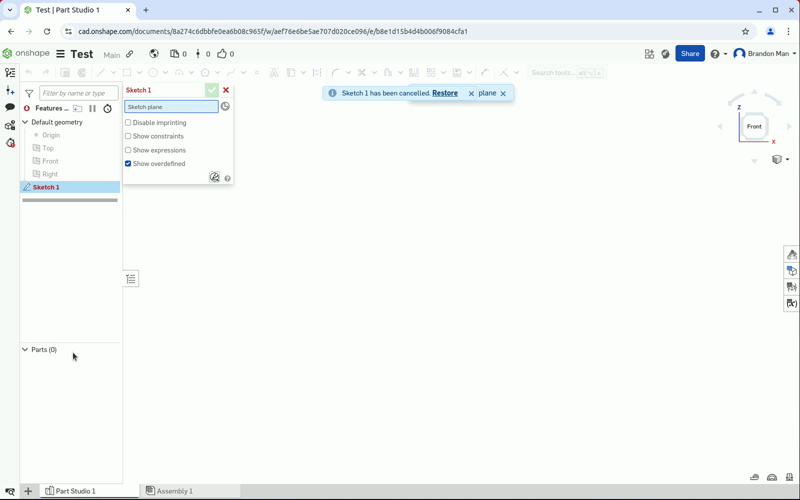
mouse_move(73, 163)
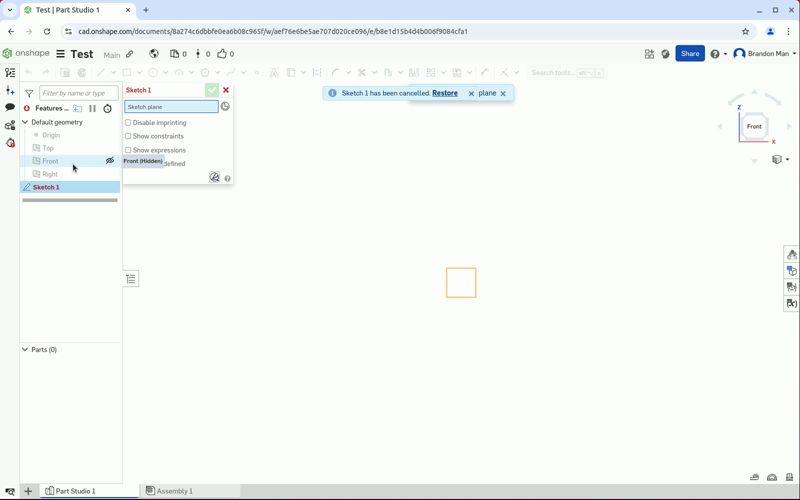
click(73, 163)
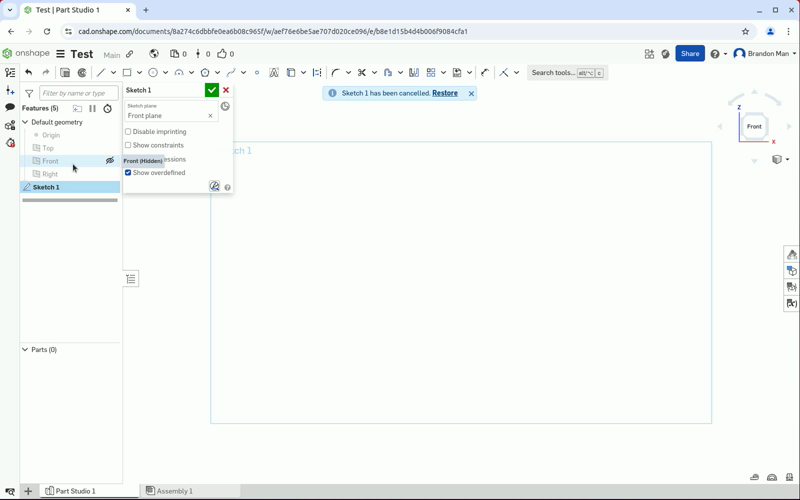
mouse_move(73, 352)
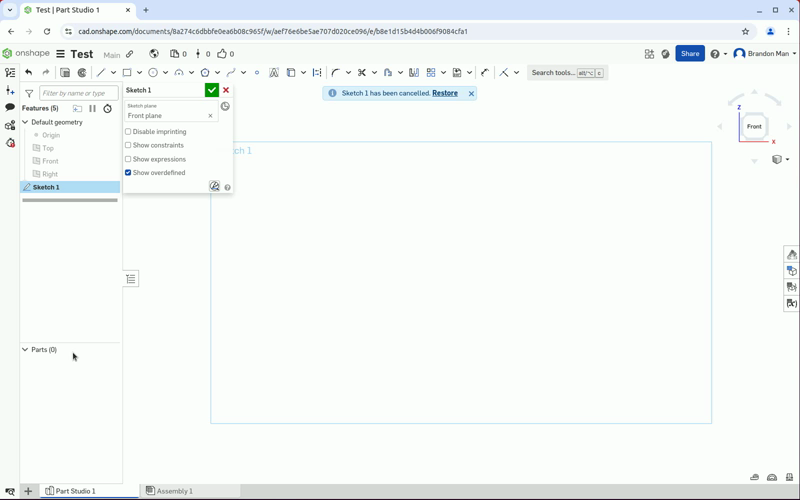
key(y)
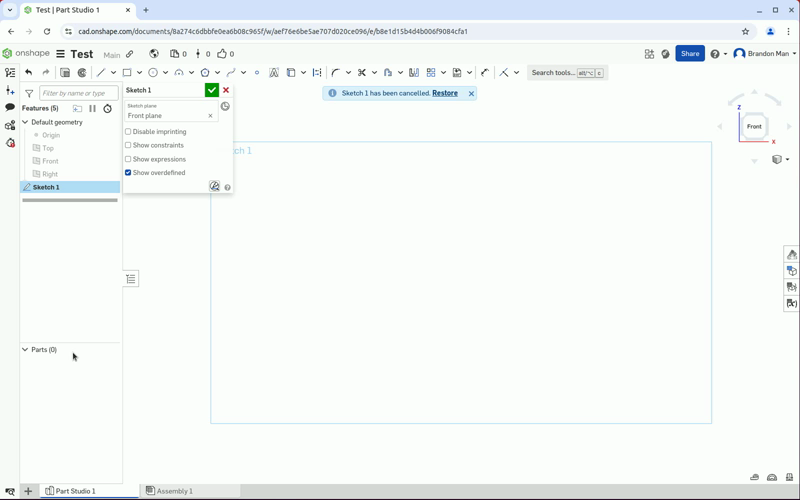
key(c)
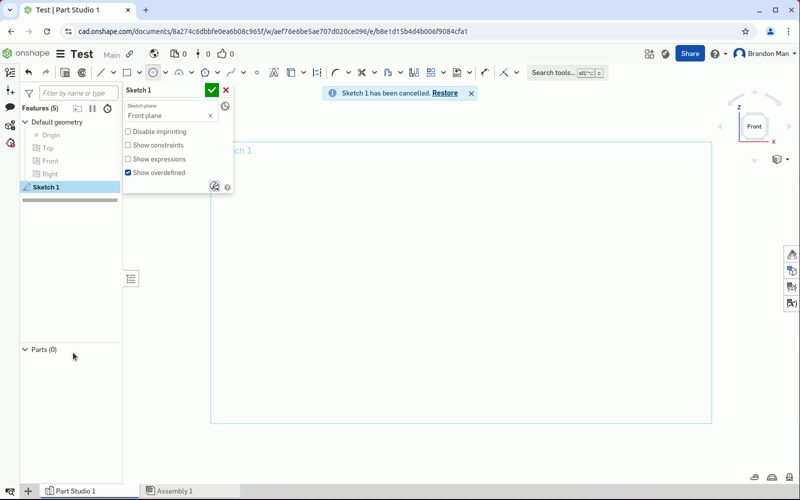
key_down(shift)
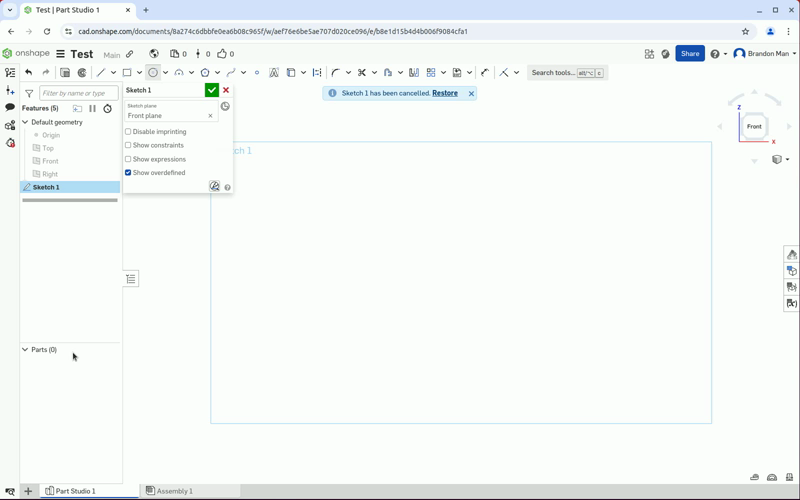
mouse_move(461, 282)
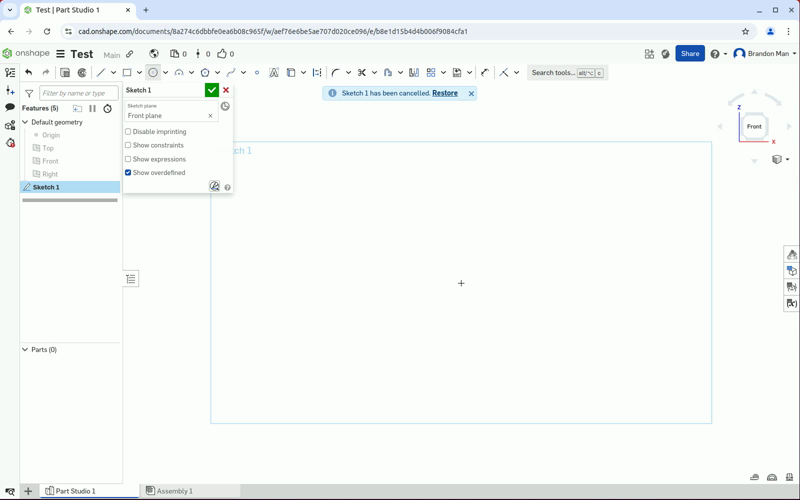
click(461, 282)
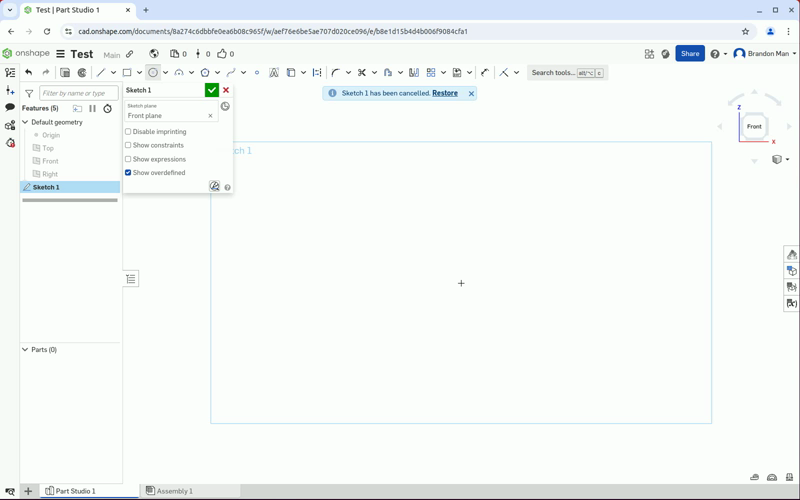
key_up(shift)
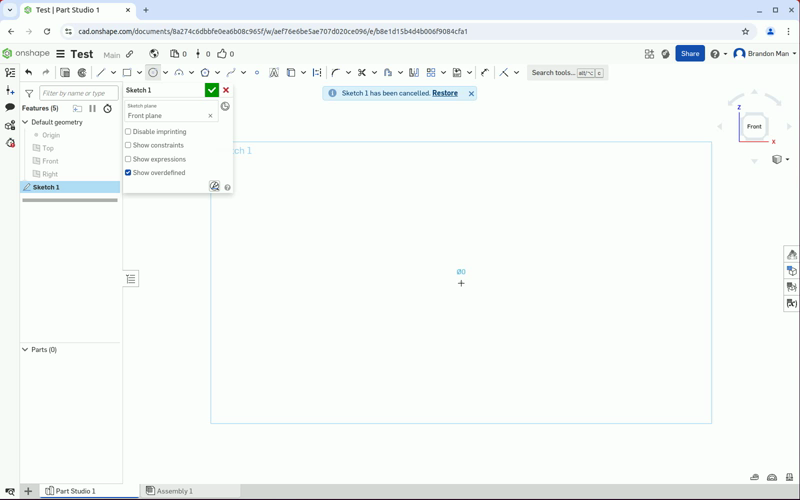
mouse_move(528, 282)
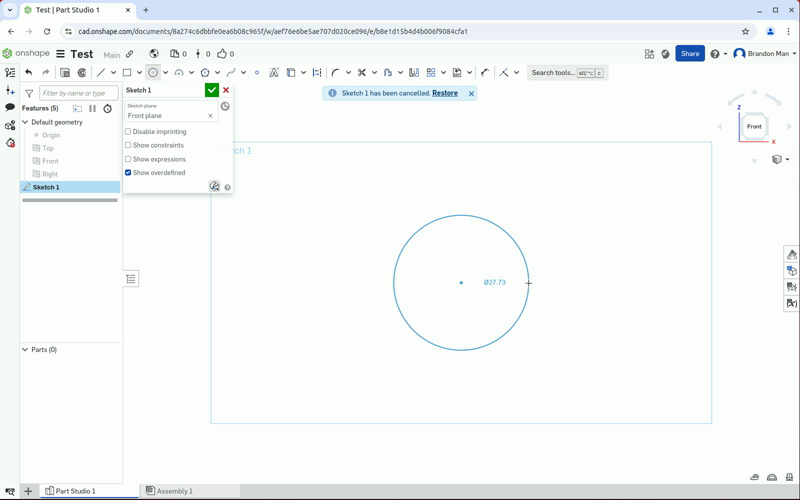
click(528, 282)
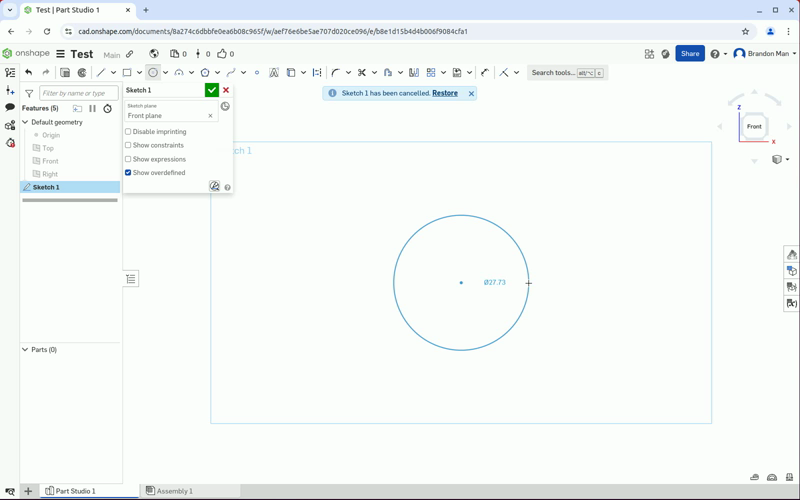
key(esc)
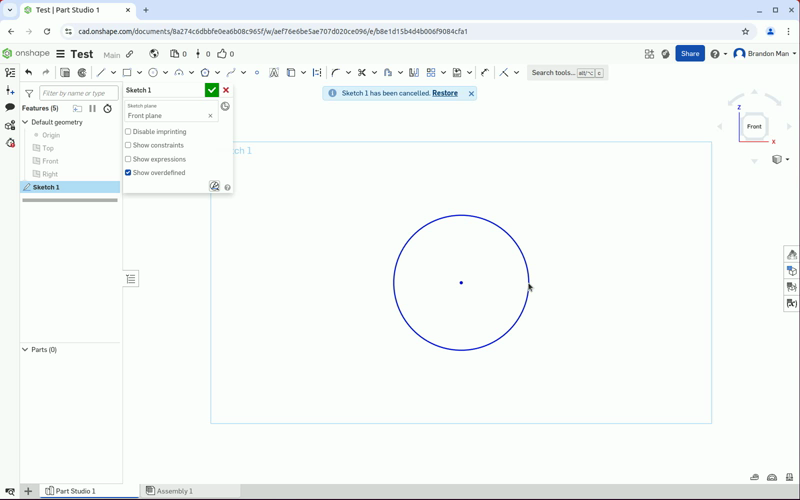
mouse_move(448, 233)
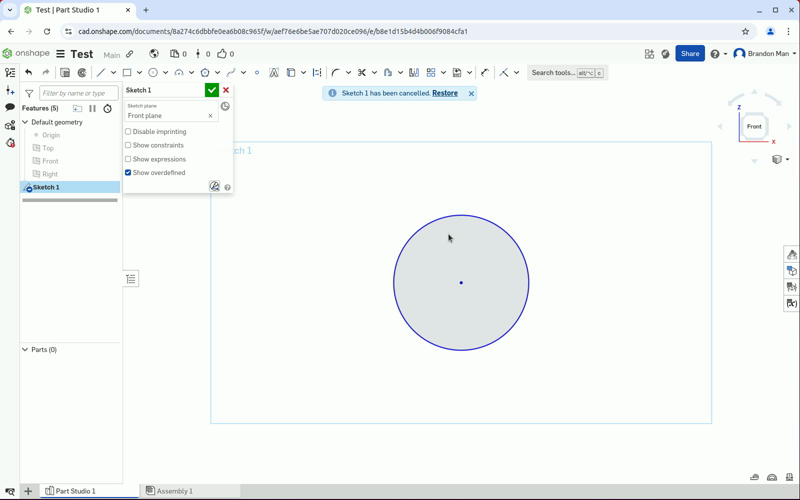
click(448, 233)
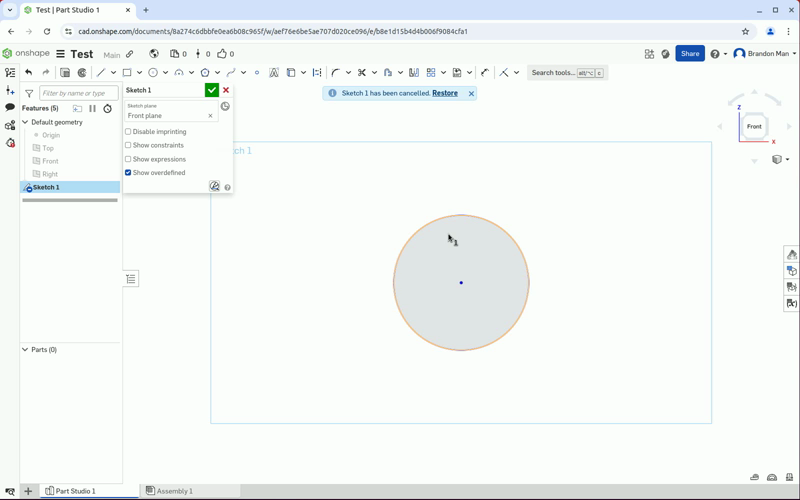
mouse_move(73, 352)
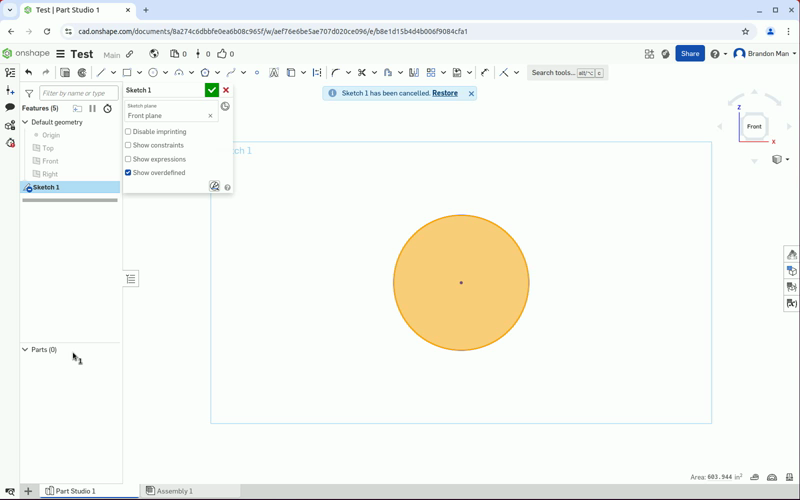
key(shift+y)
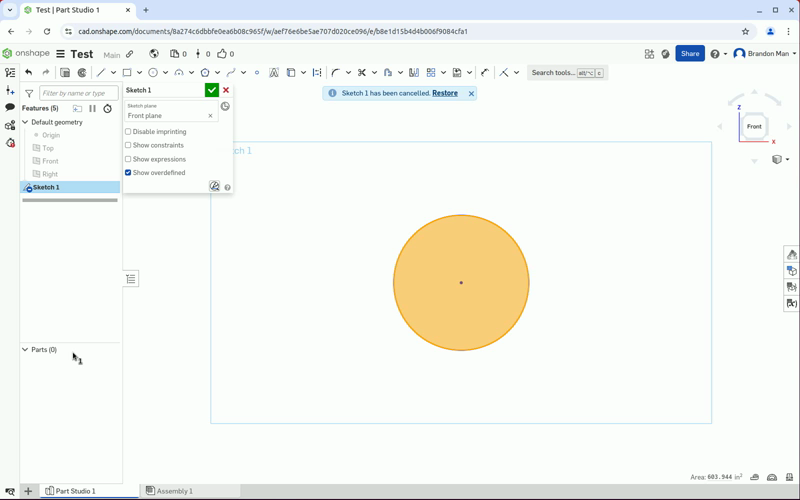
key(shift+e)
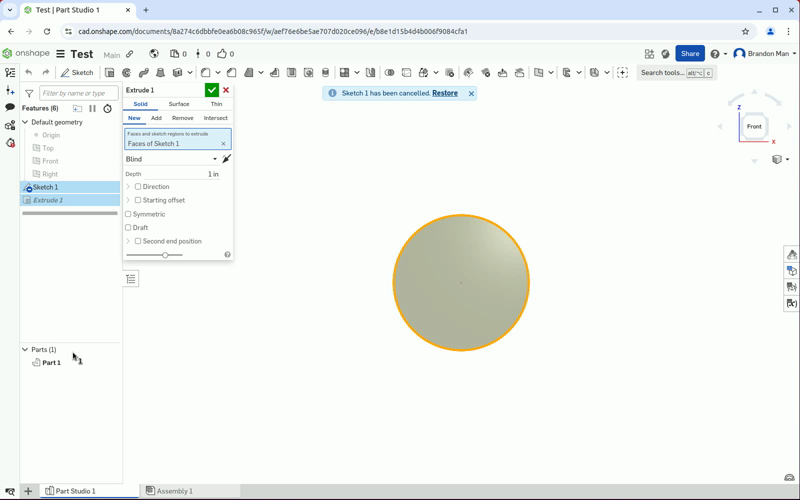
mouse_move(143, 106)
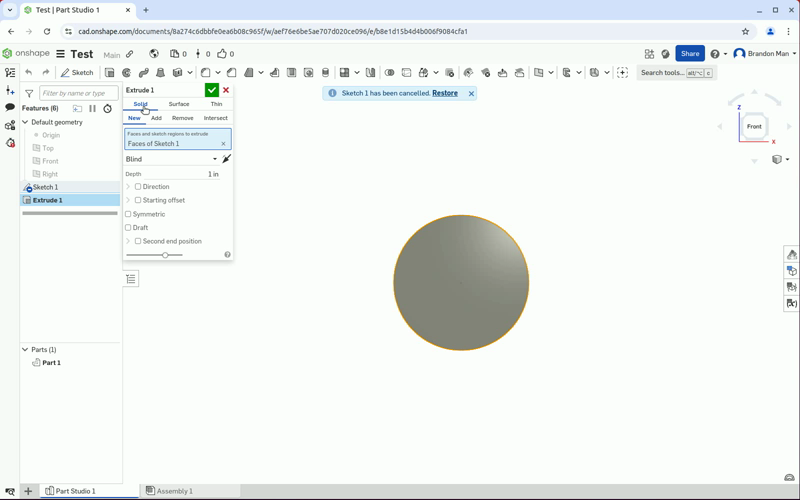
click(143, 106)
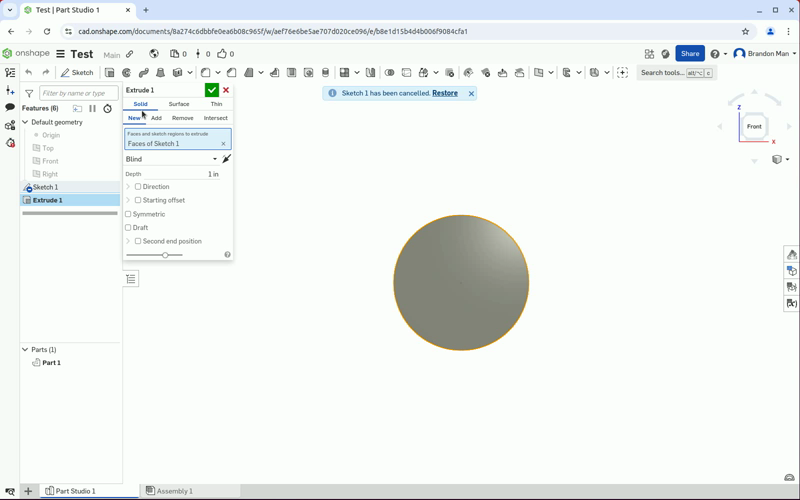
mouse_move(137, 120)
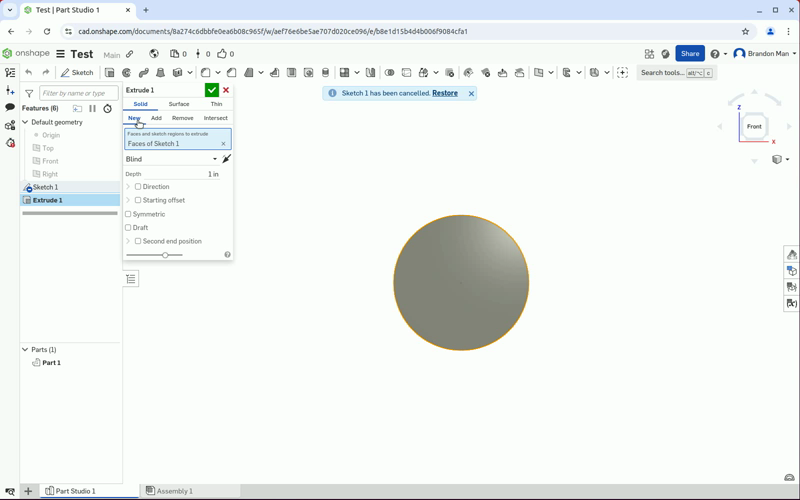
click(137, 120)
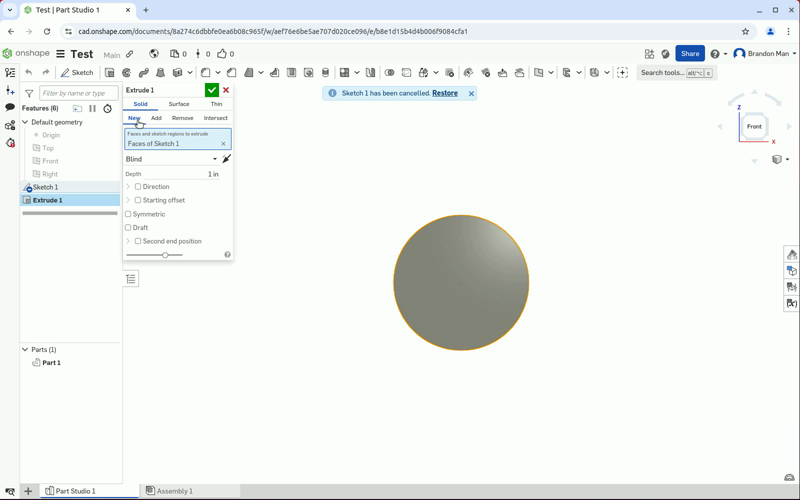
key(tab, 4)
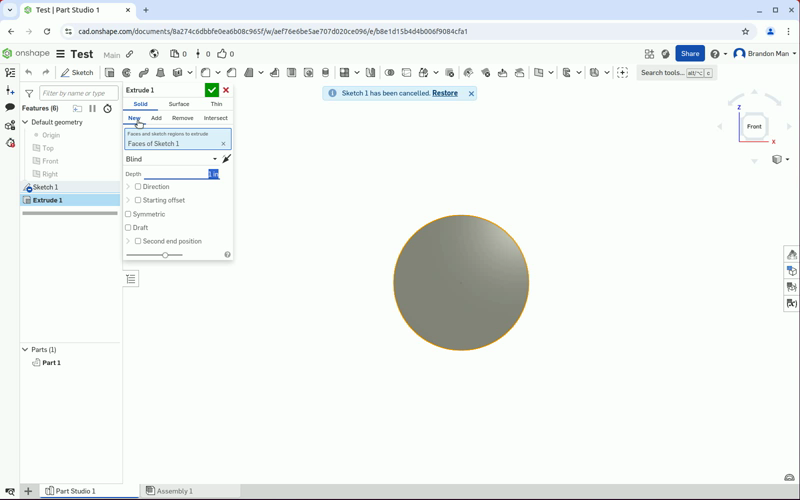
text(46.216)
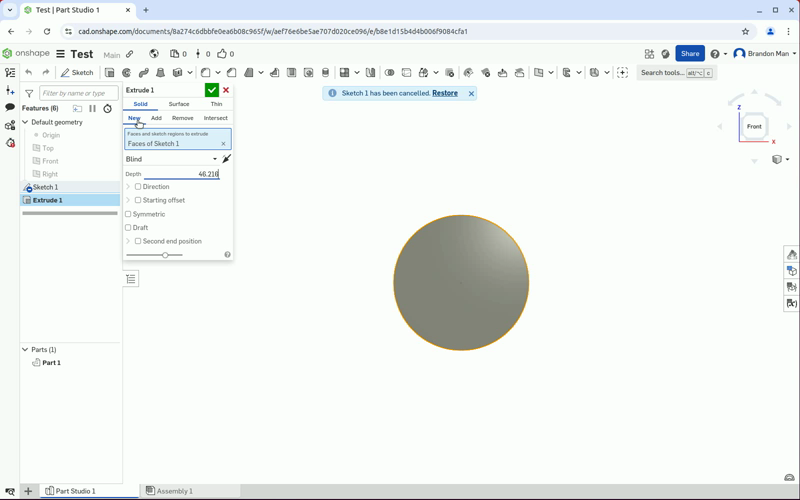
key(tab, 3)
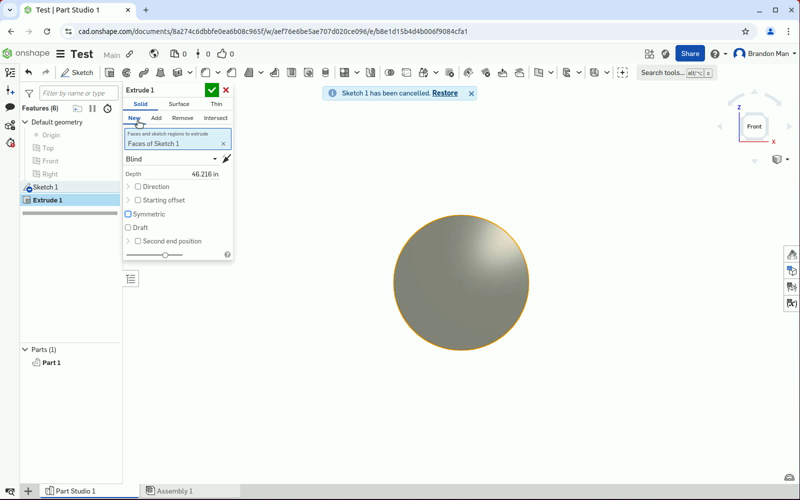
key(space)
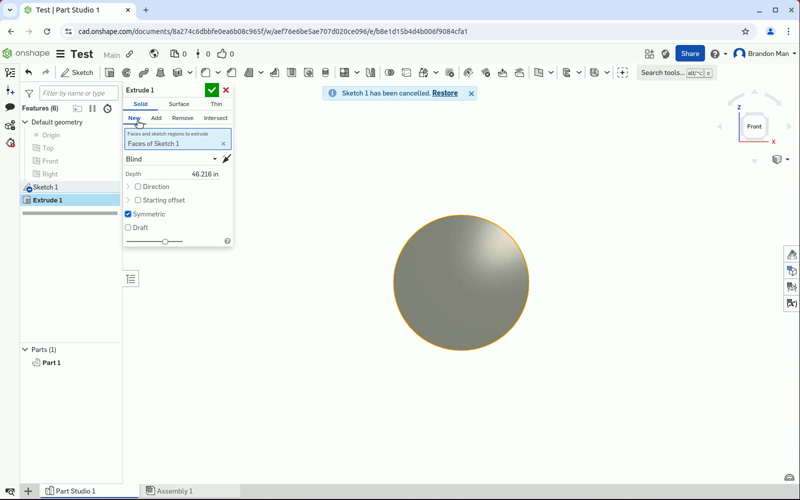
key(enter)
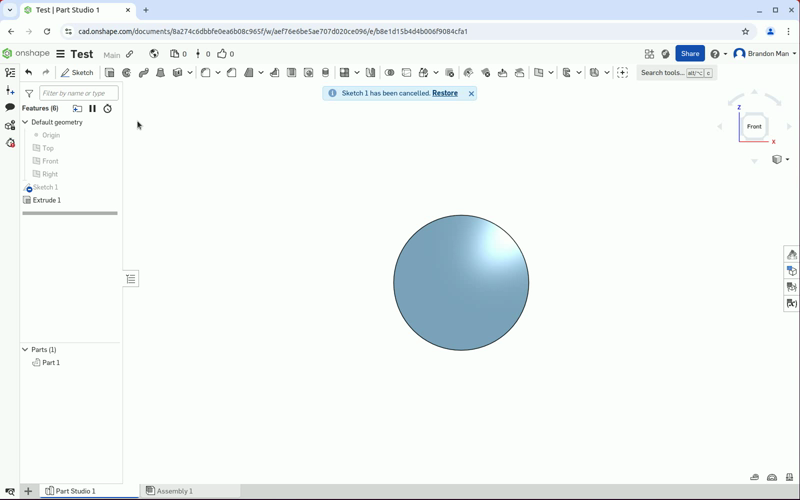
key(shift+h)
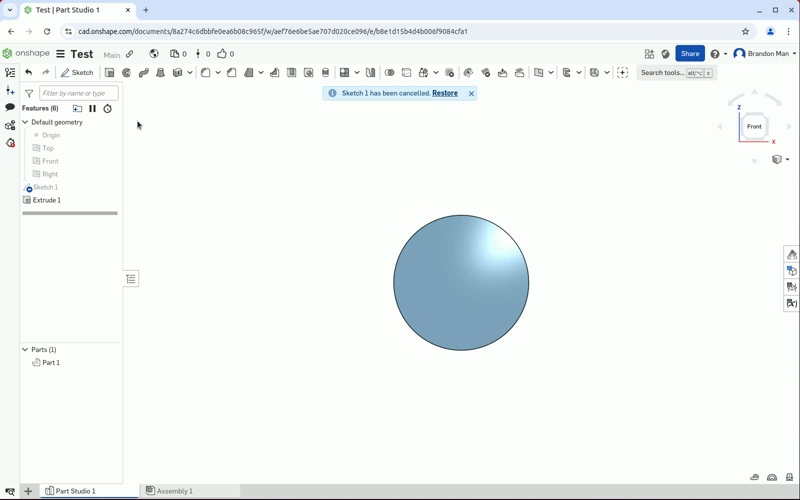
key(shift+h)
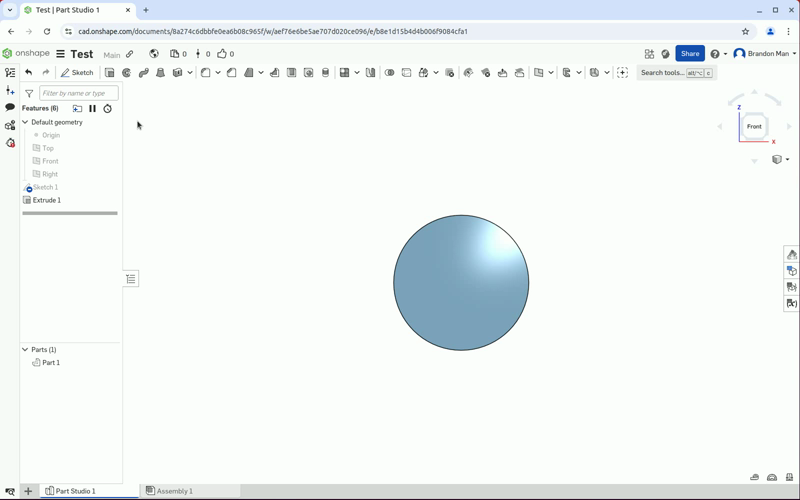
mouse_move(73, 189)
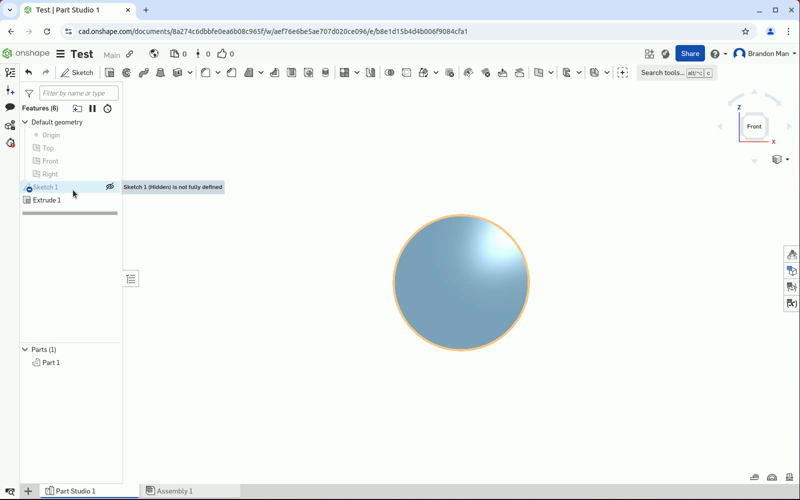
click(73, 189)
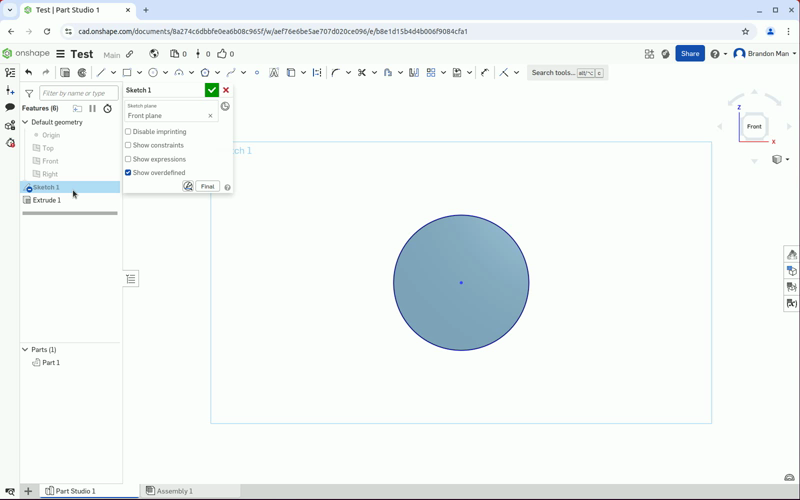
mouse_move(229, 92)
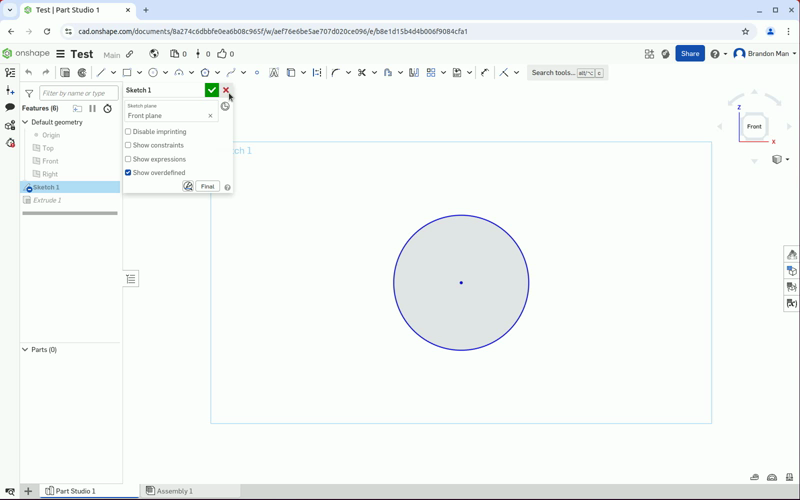
click(229, 92)
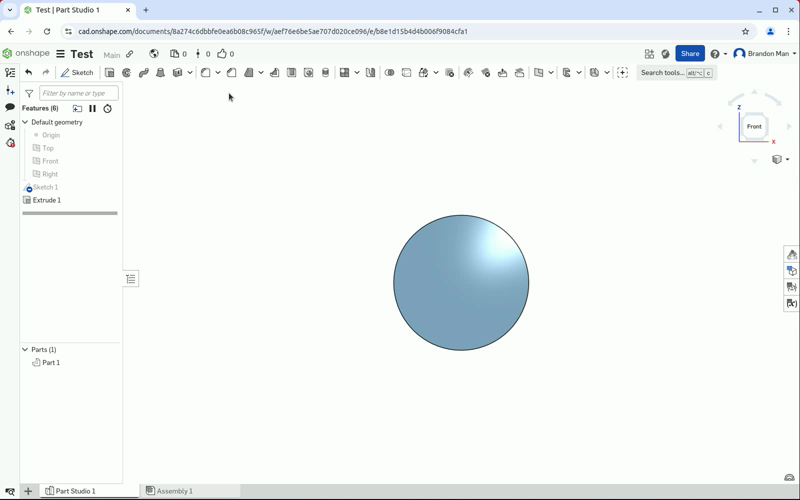
mouse_move(73, 352)
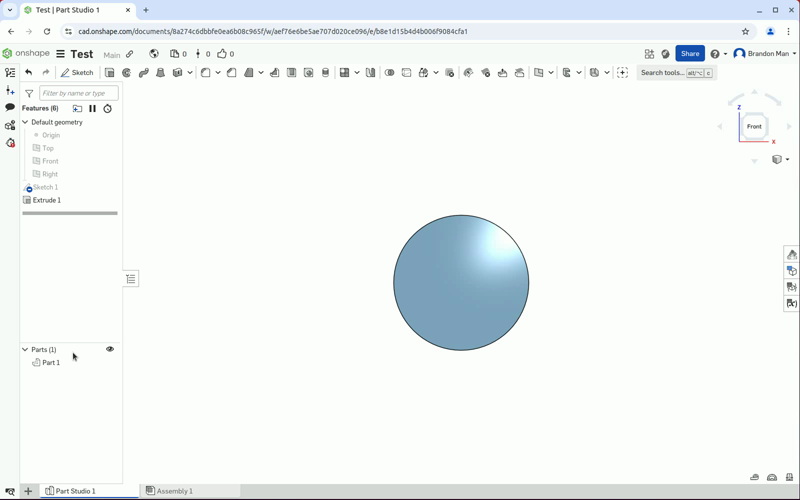
key(y)
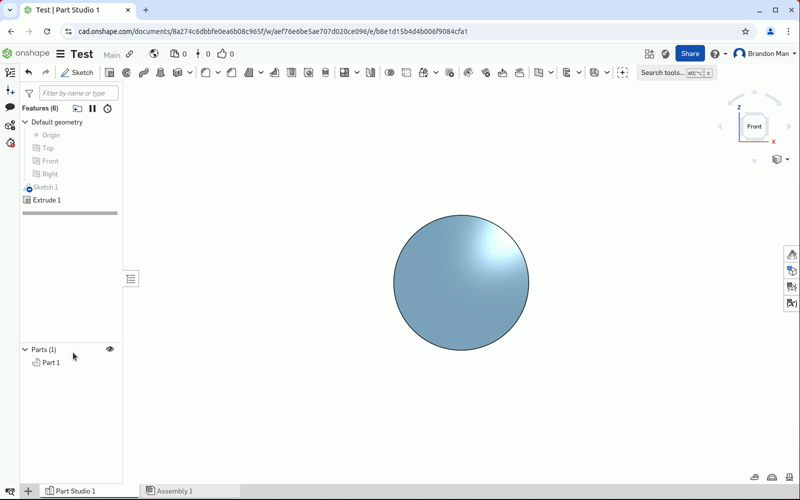
key(shift+p)
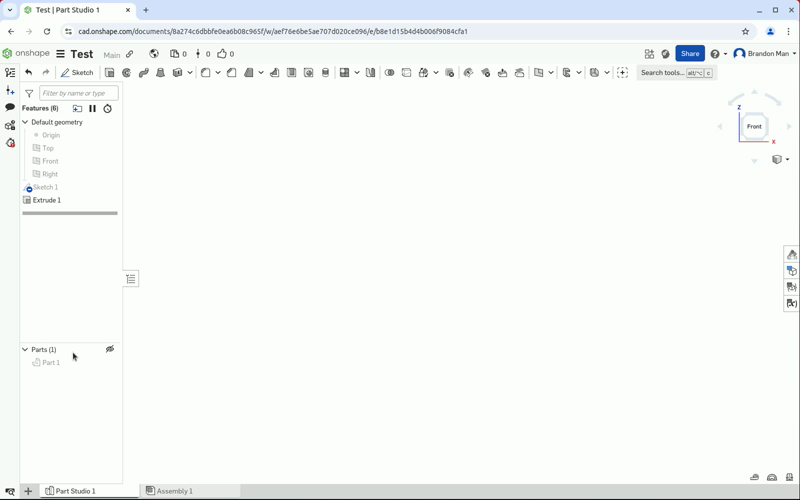
key(space)
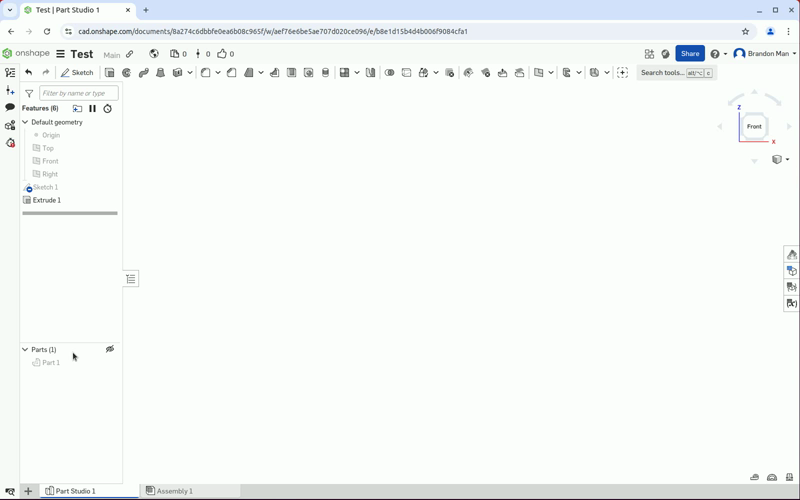
key_down(shift)
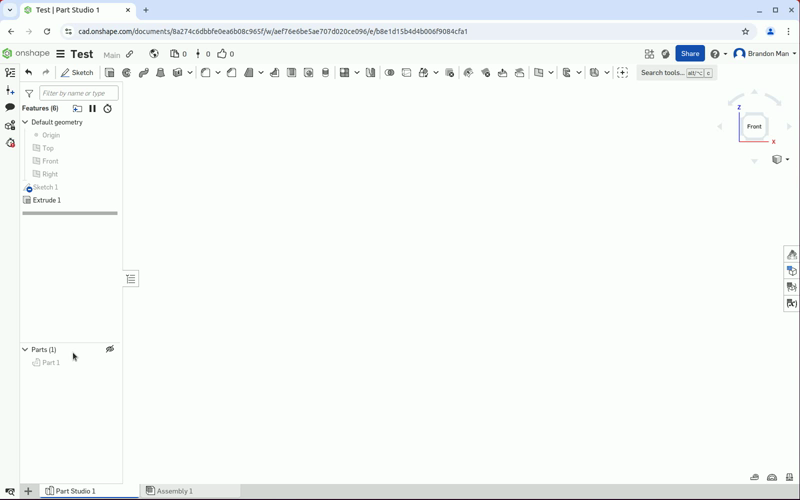
key(down)
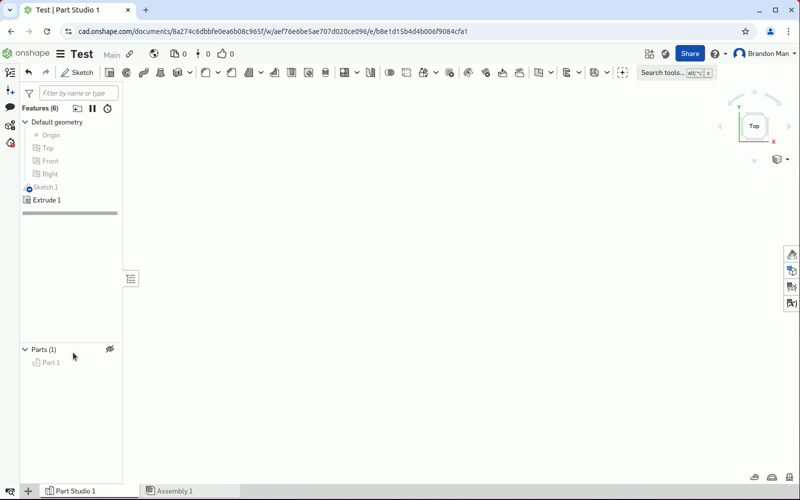
key_up(shift)
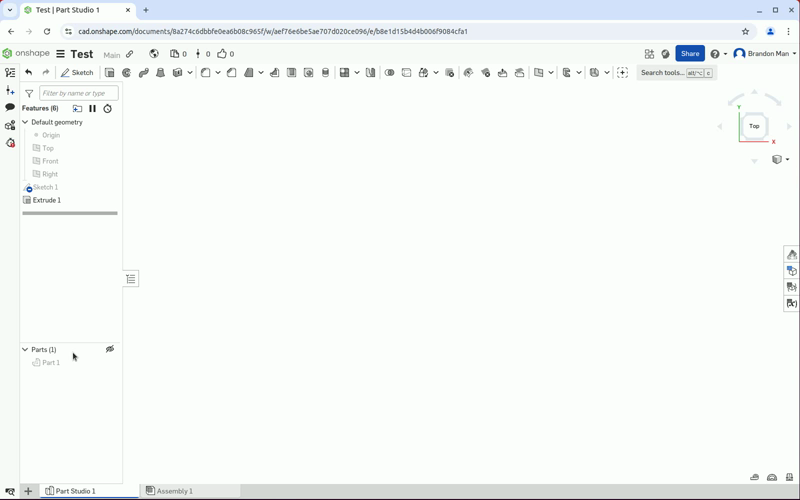
mouse_move(73, 352)
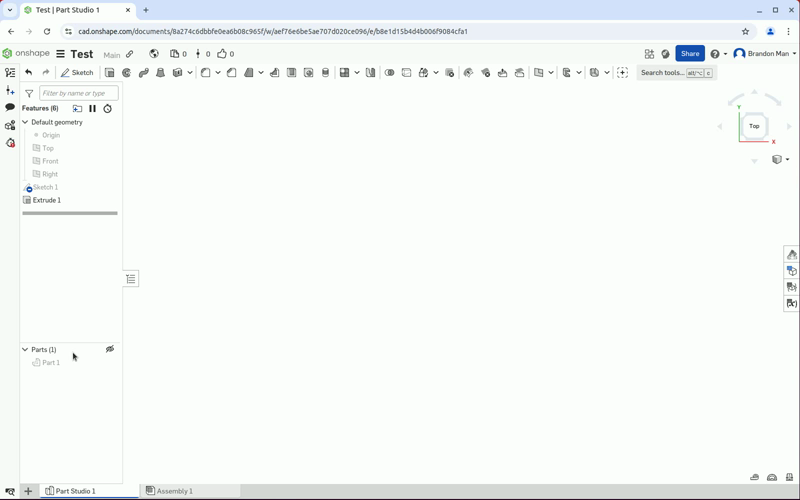
key(shift+y)
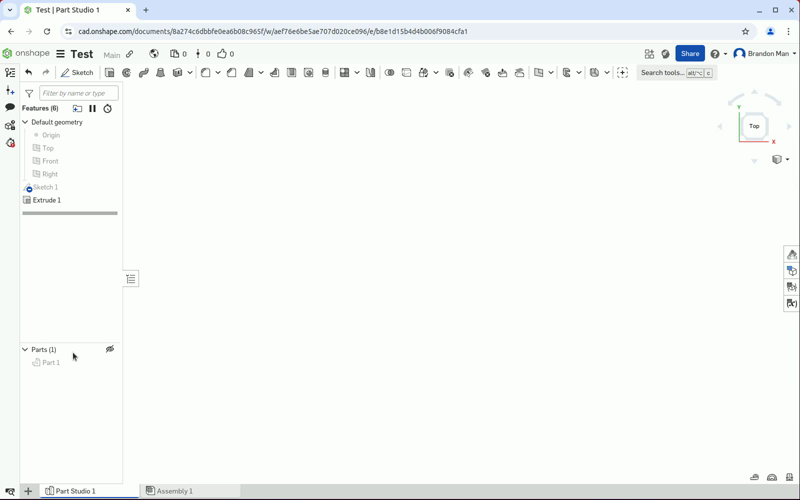
key(shift+s)
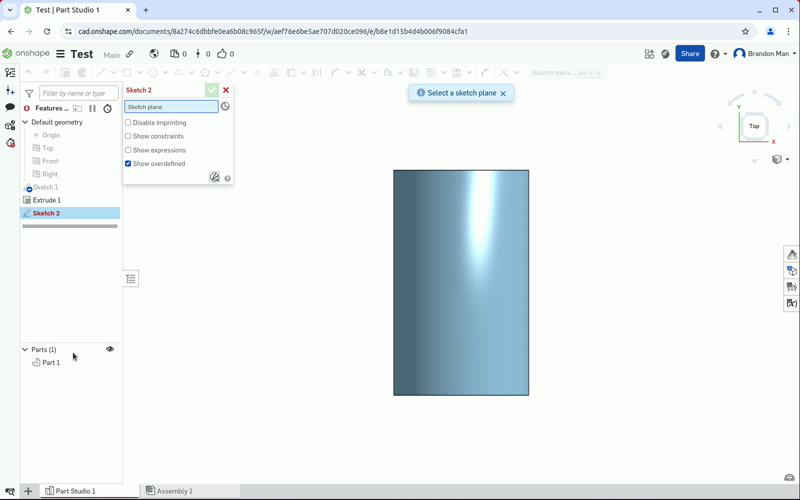
mouse_move(73, 150)
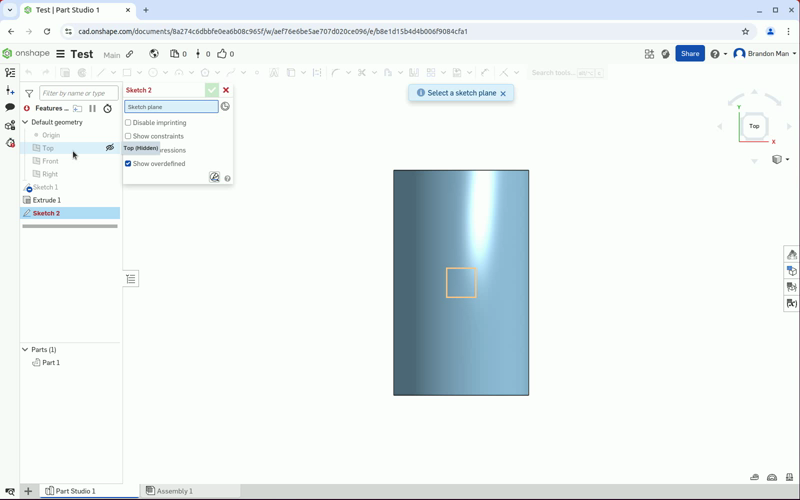
click(73, 150)
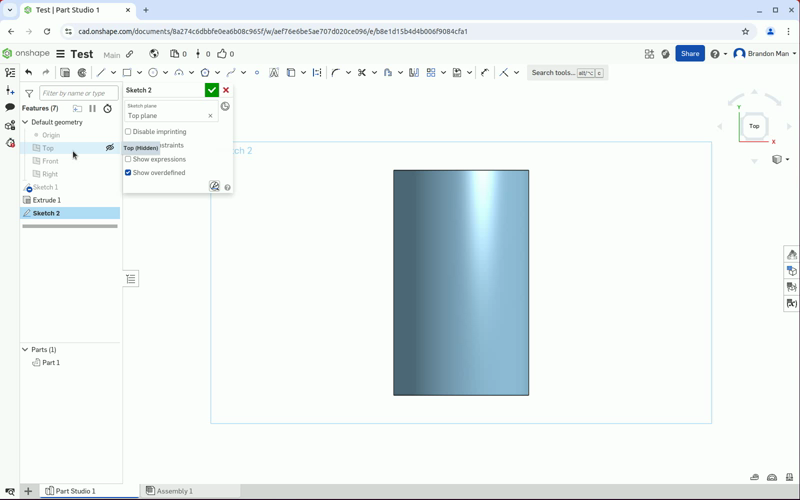
mouse_move(73, 352)
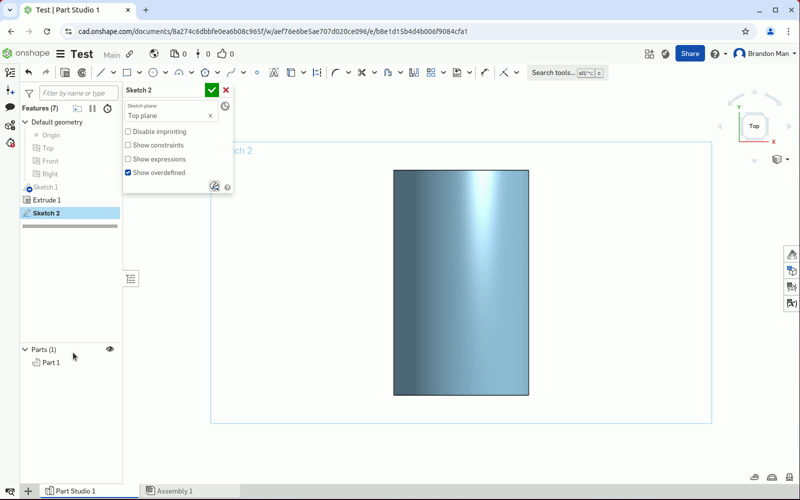
key(y)
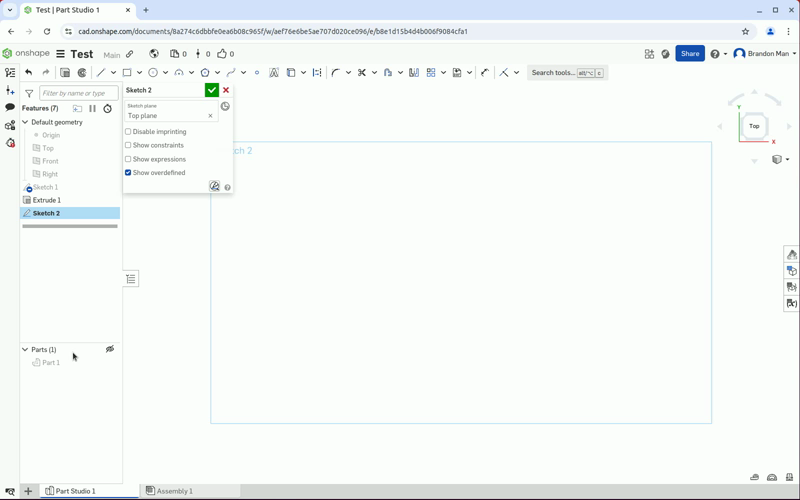
key(c)
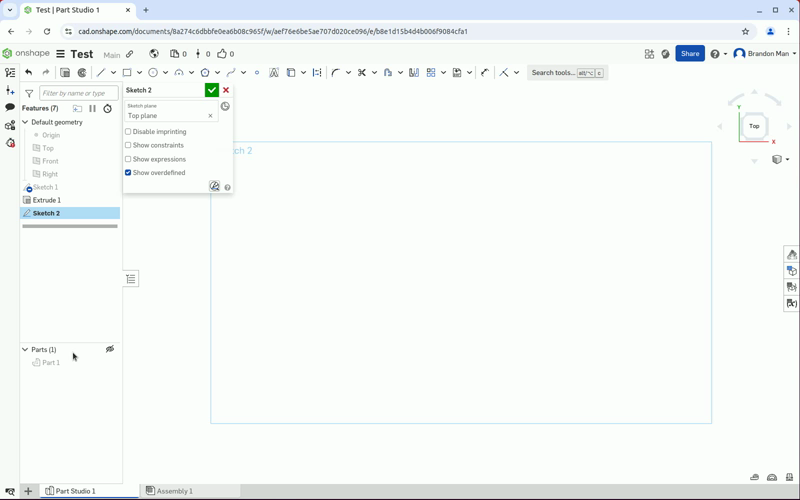
key_down(shift)
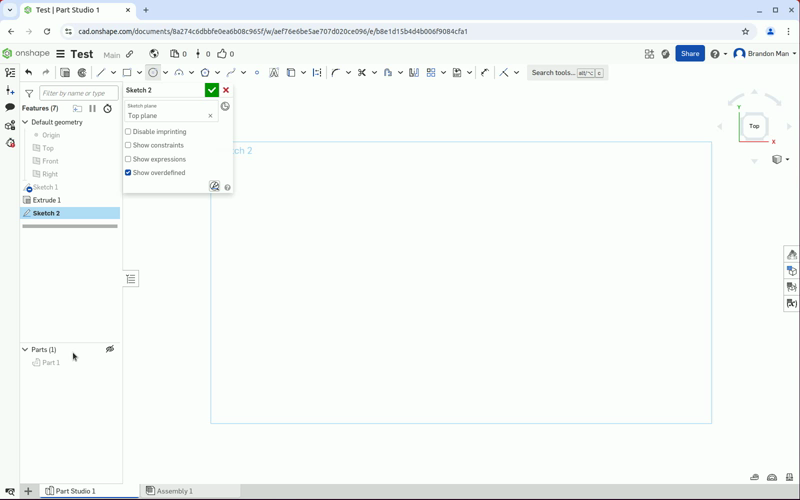
mouse_move(461, 282)
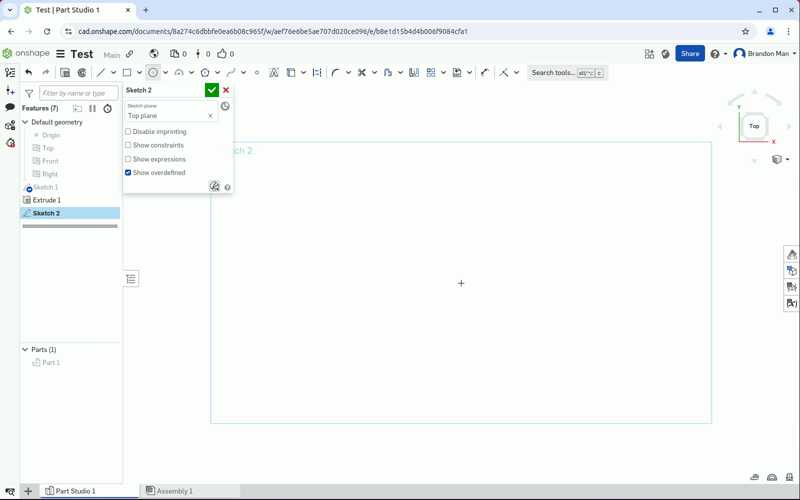
click(461, 282)
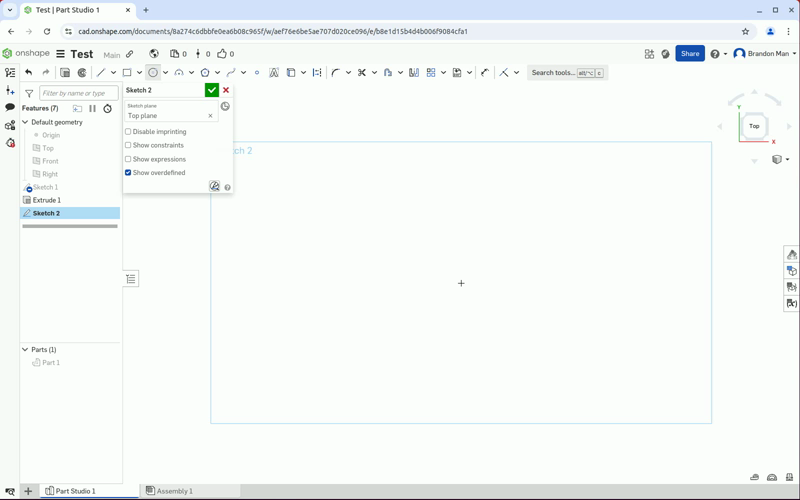
key_up(shift)
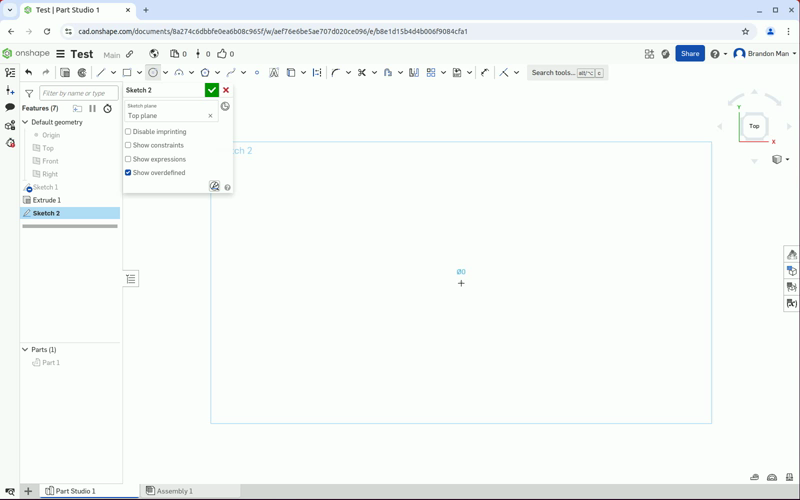
mouse_move(486, 282)
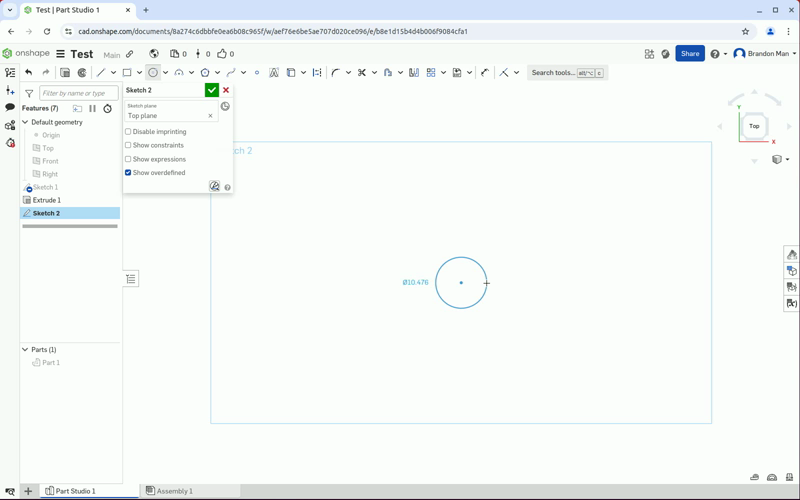
click(486, 282)
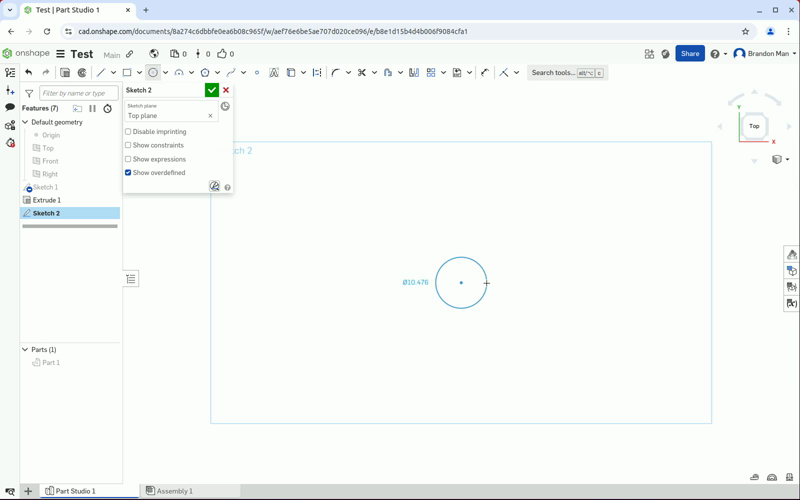
key(esc)
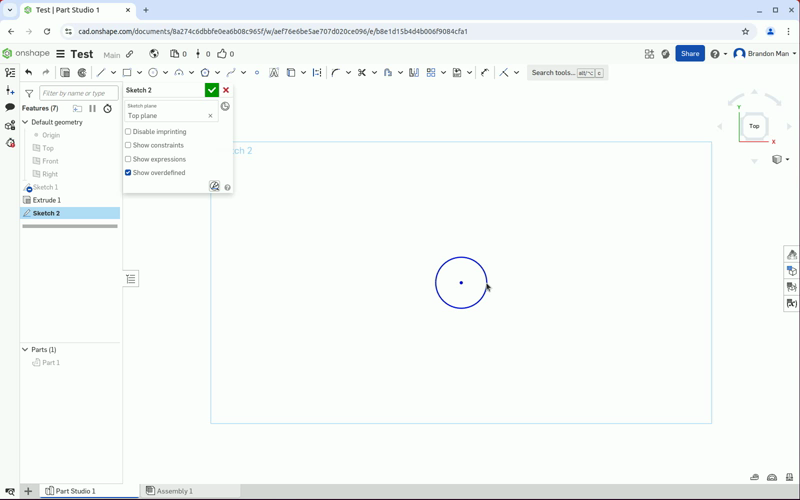
mouse_move(465, 268)
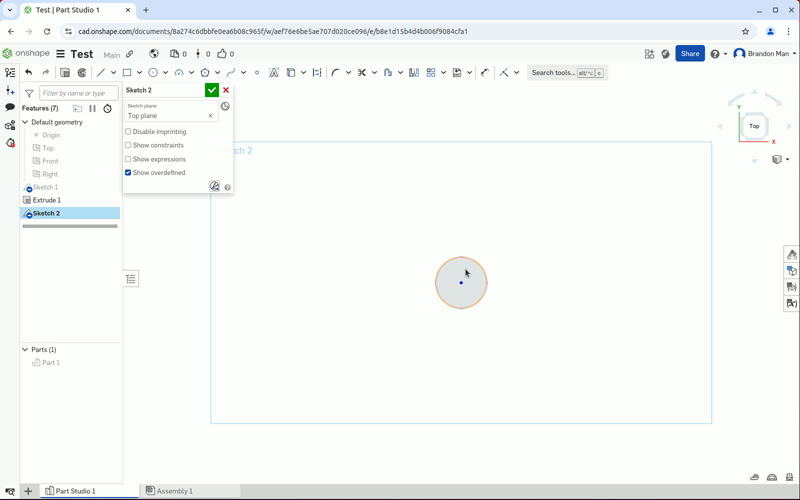
click(465, 268)
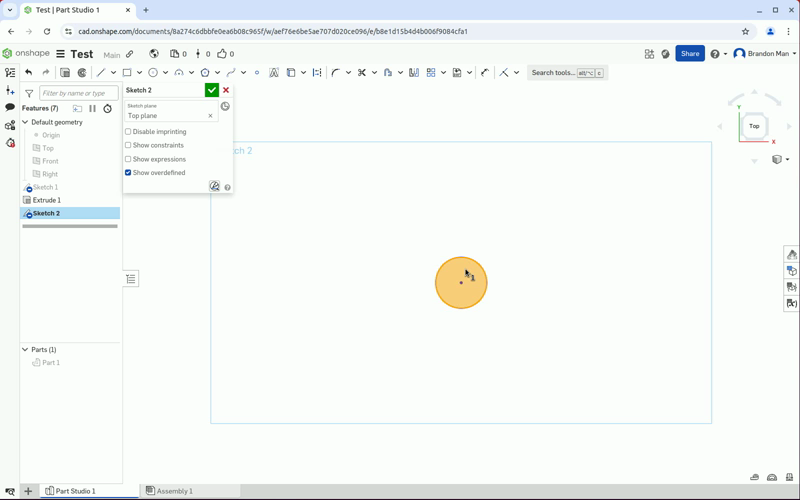
mouse_move(73, 352)
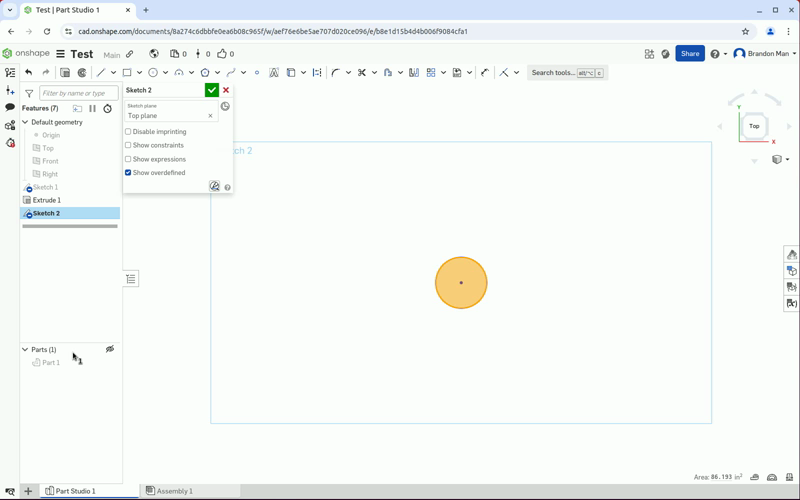
key(shift+y)
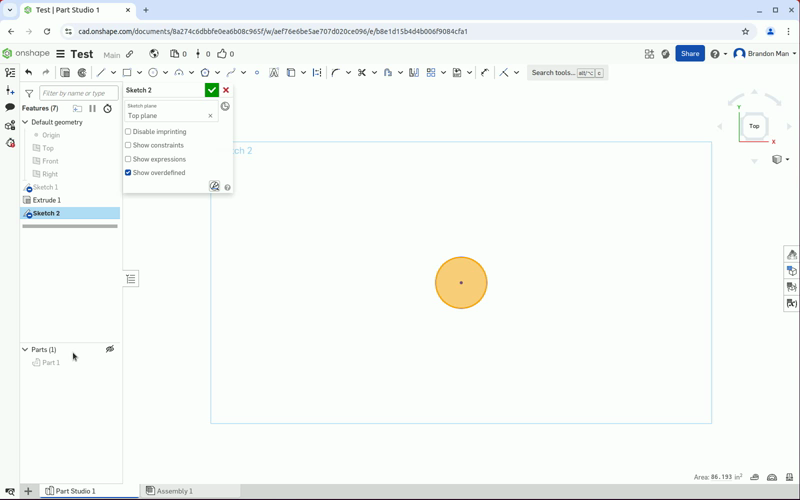
key(shift+e)
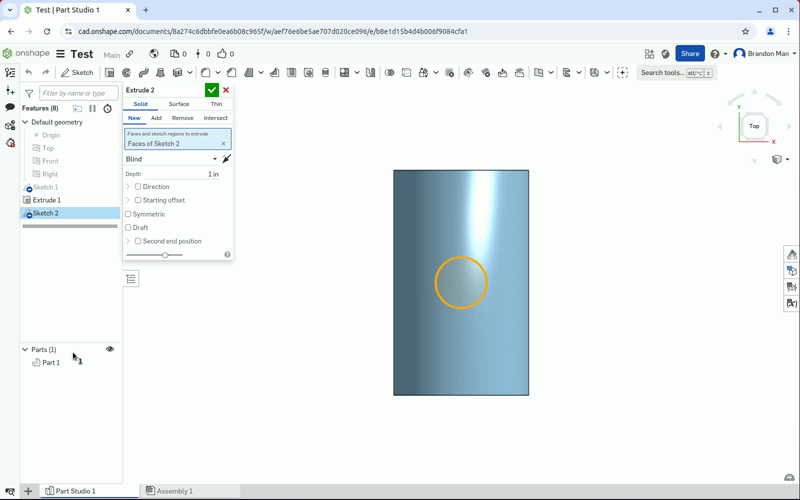
mouse_move(143, 106)
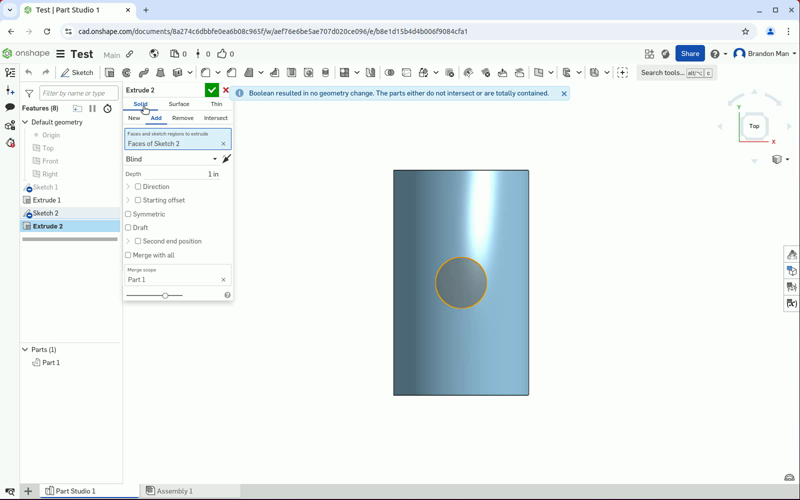
click(143, 106)
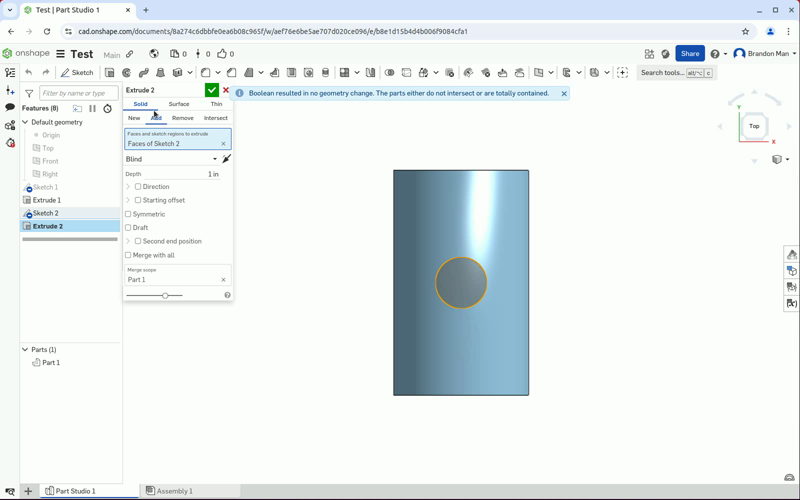
mouse_move(186, 120)
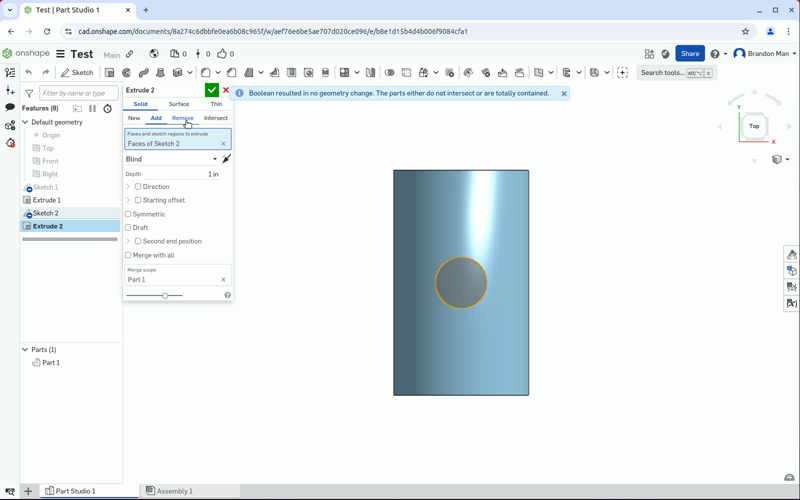
click(186, 120)
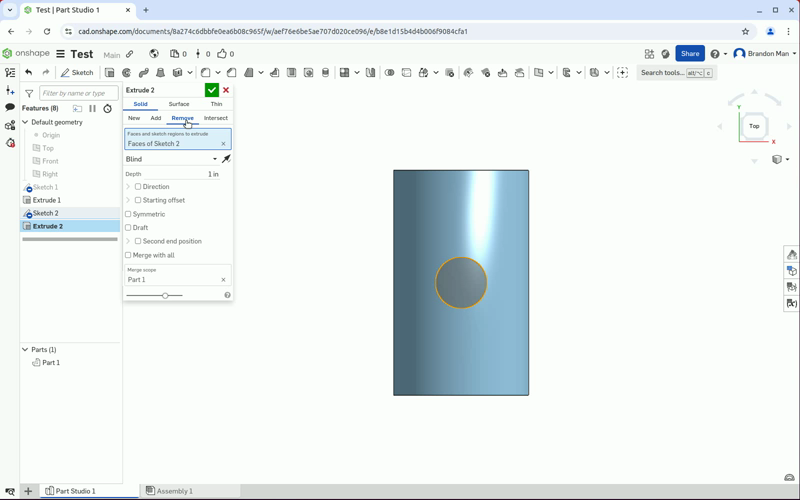
key(tab, 4)
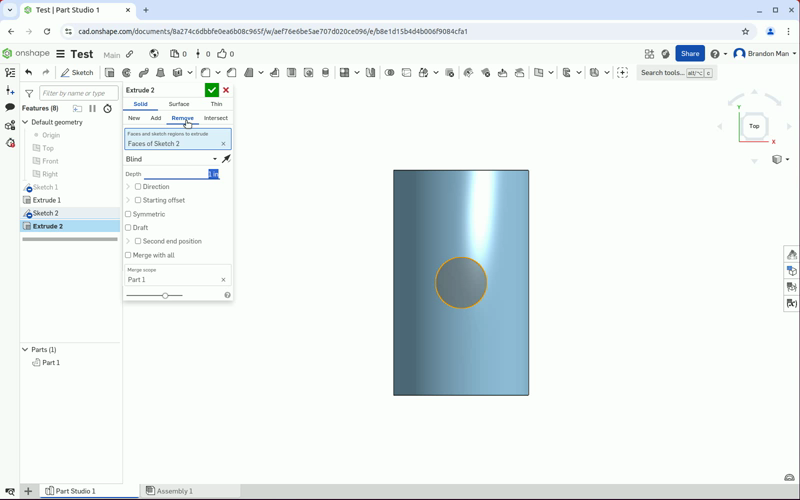
text(27.922)
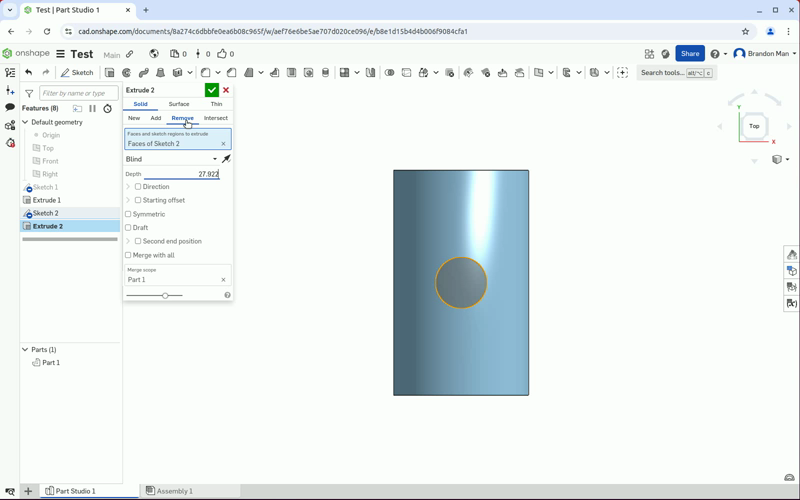
key(tab, 3)
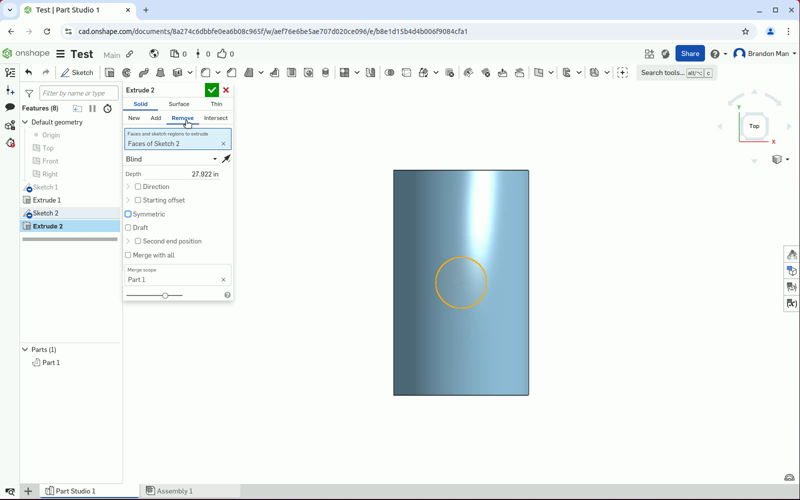
key(space)
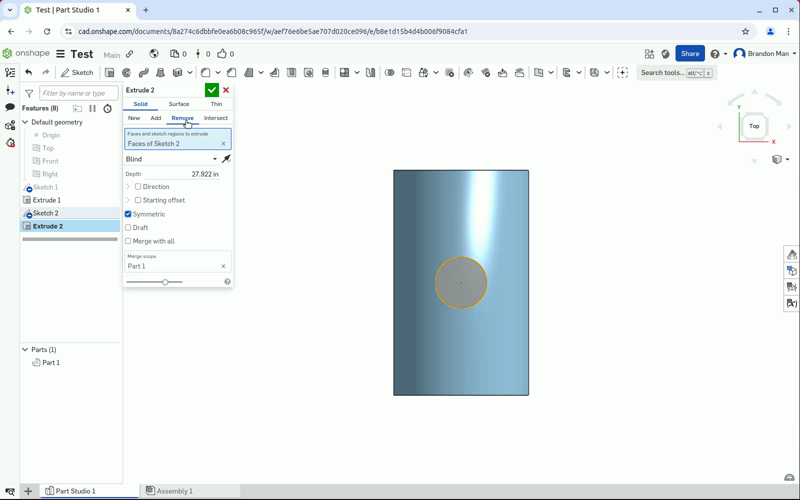
key(tab, 2)
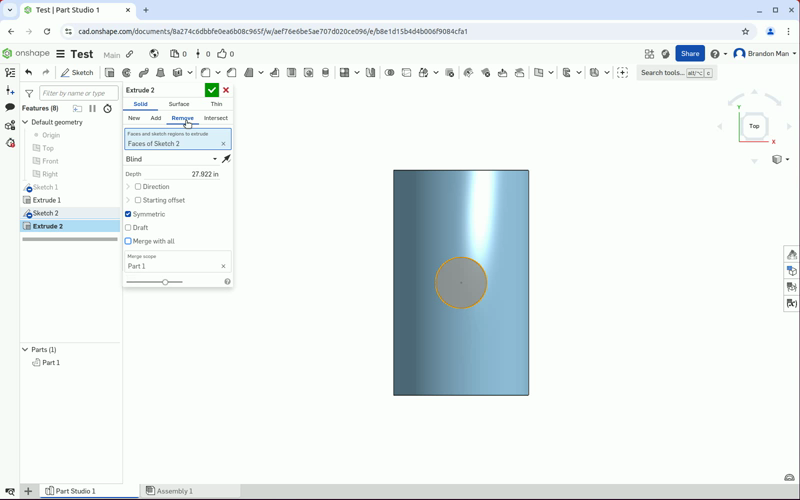
key(space)
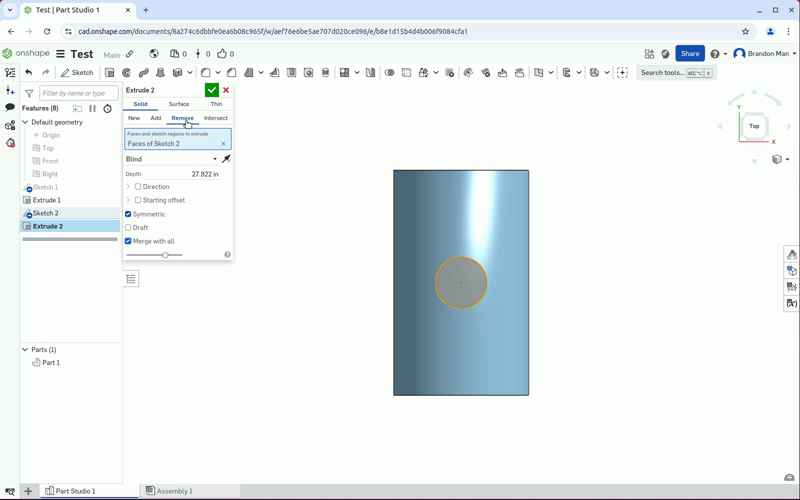
key(enter)
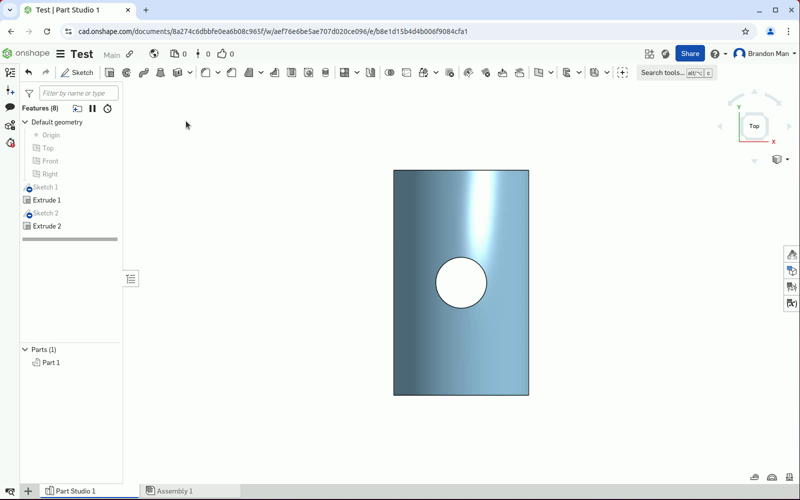
key(shift+h)
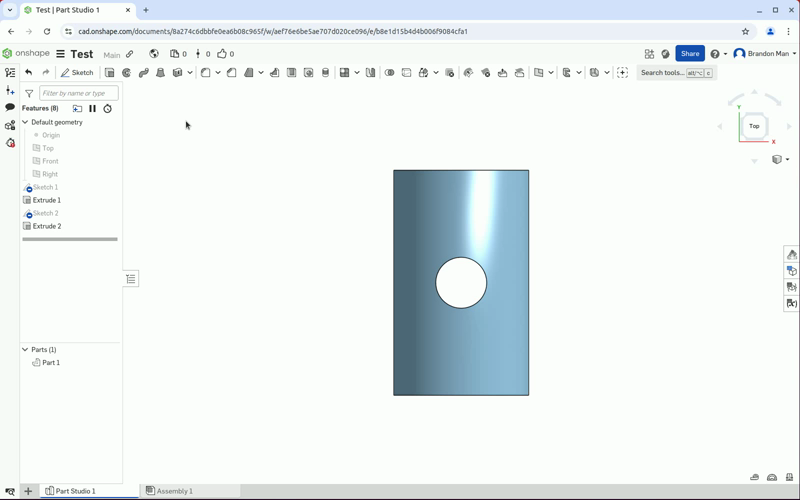
key(shift+h)
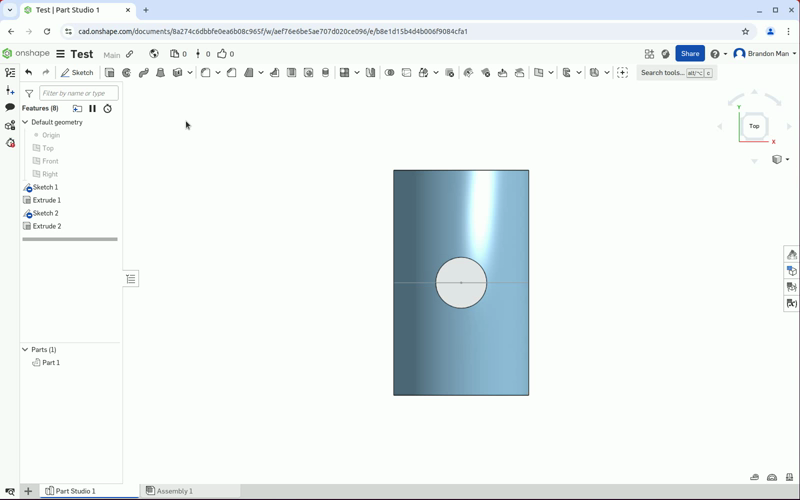
key(shift+7)
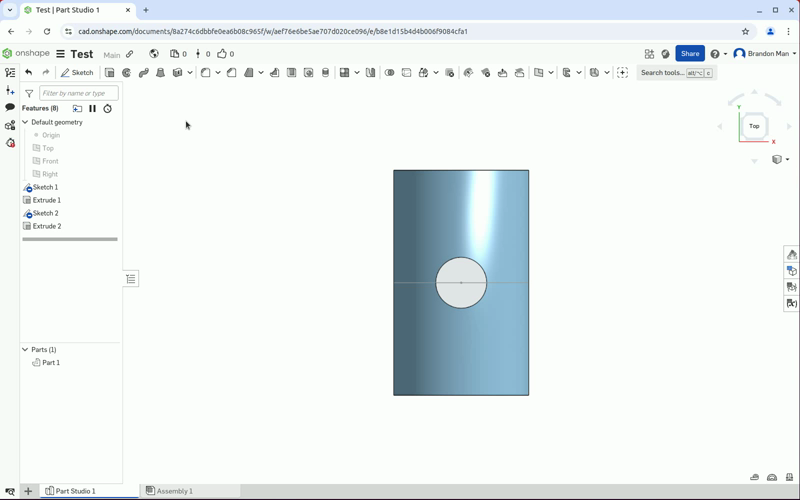
key(up, 3)
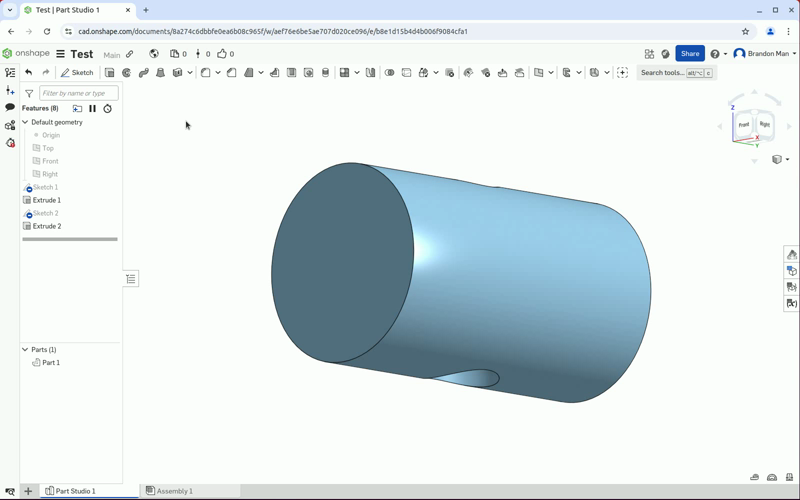
key(left, 3)
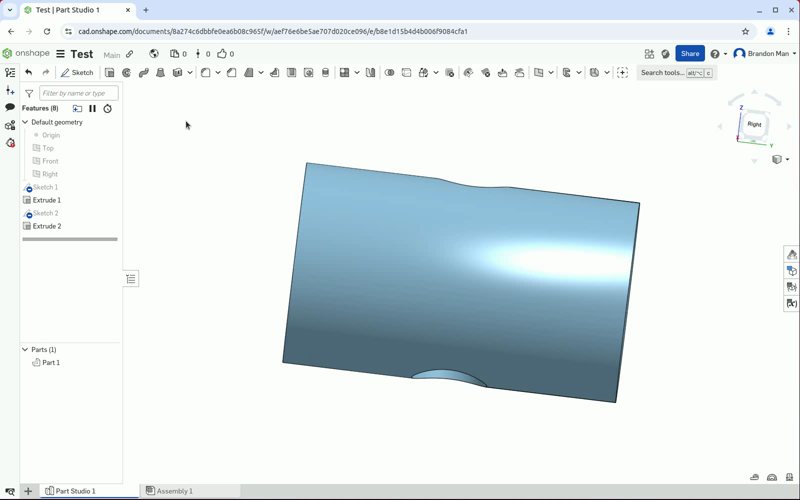
key(right, 3)
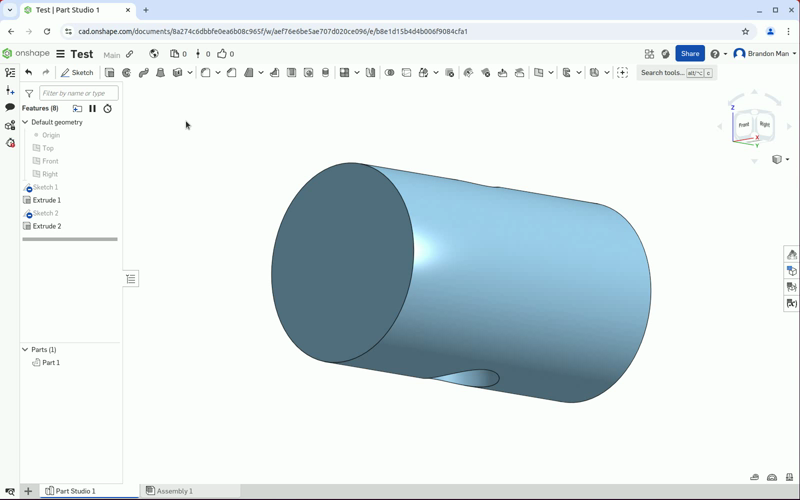
key(down, 3)
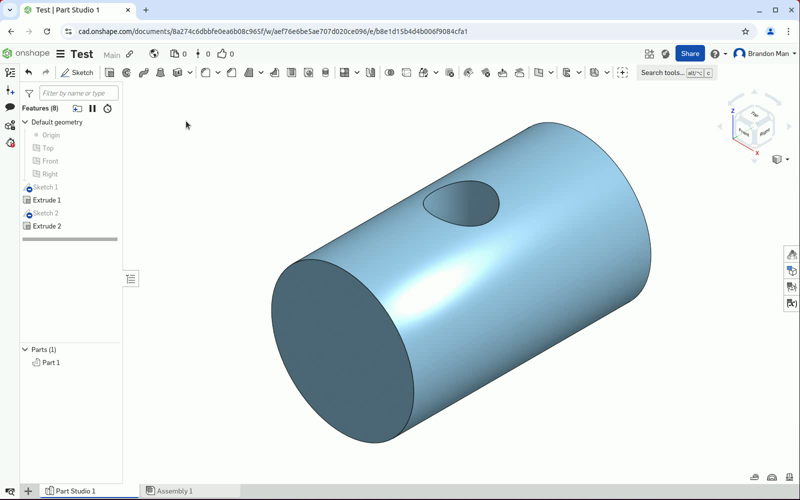
mouse_move(73, 189)
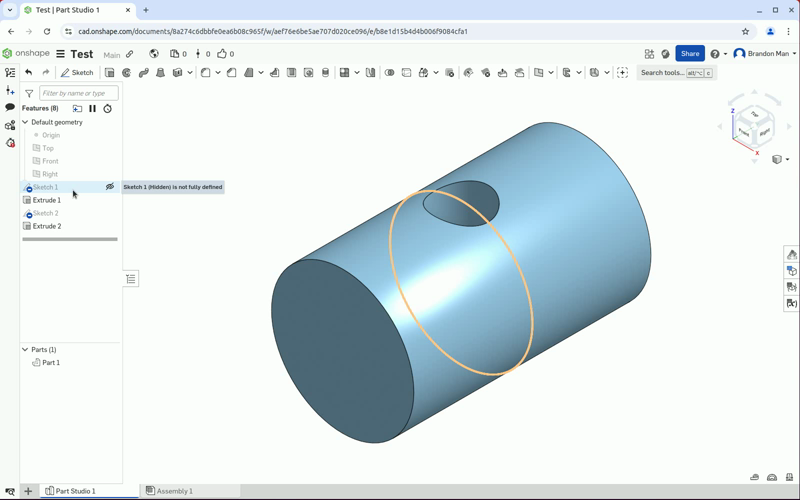
click(73, 189)